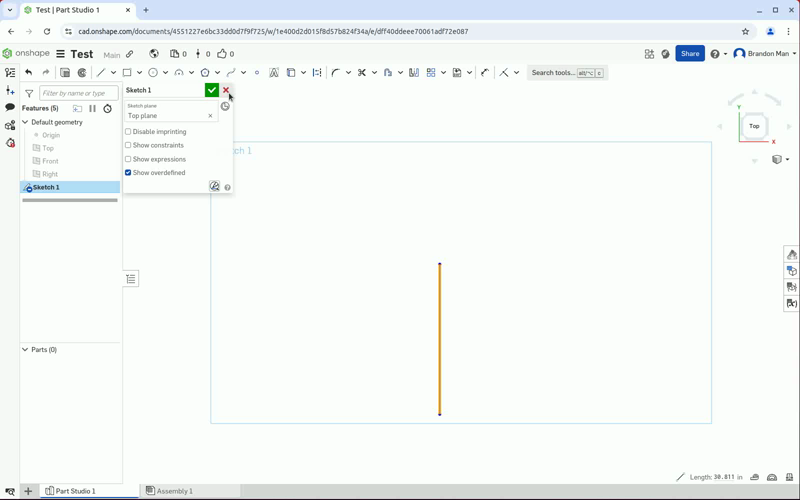
key(shift+h)
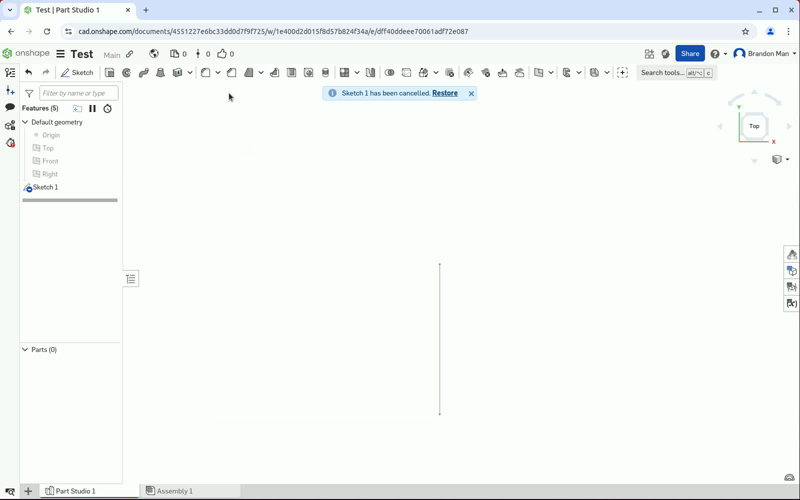
key(shift+s)
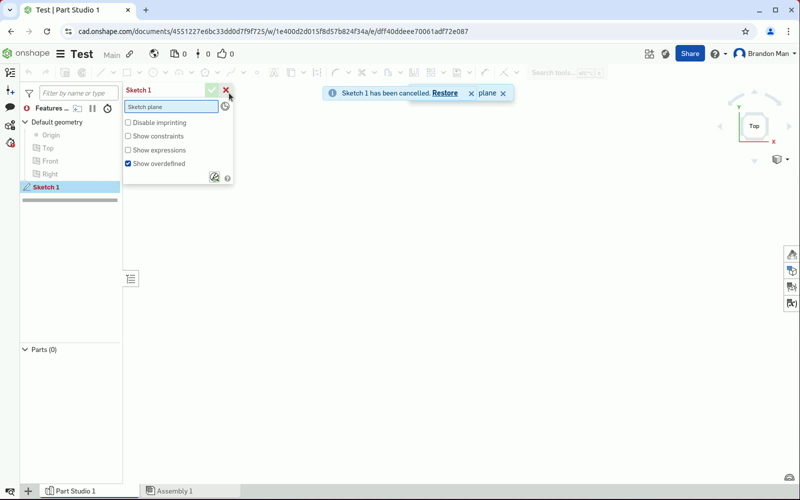
mouse_move(73, 150)
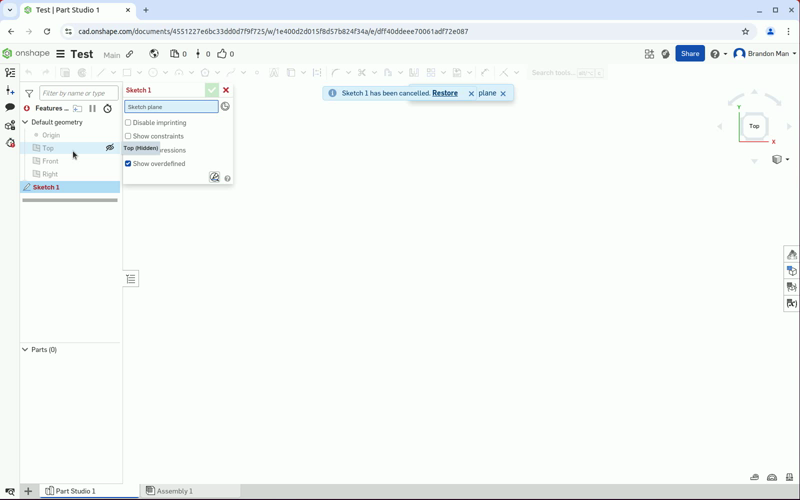
click(73, 150)
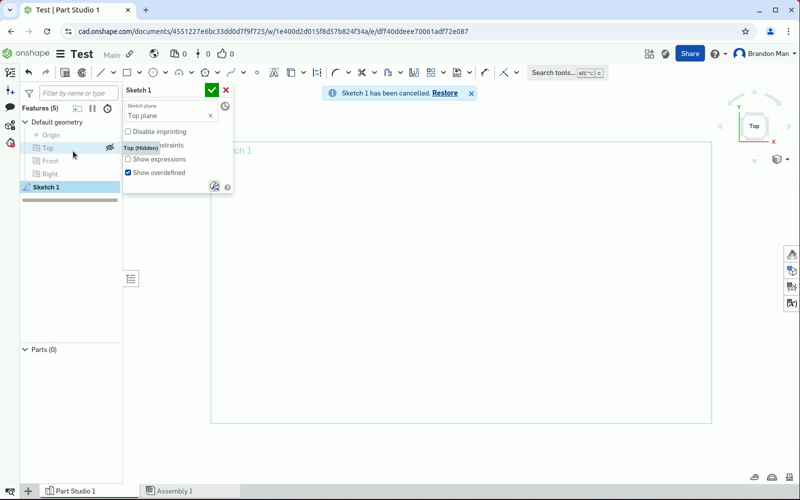
mouse_move(73, 352)
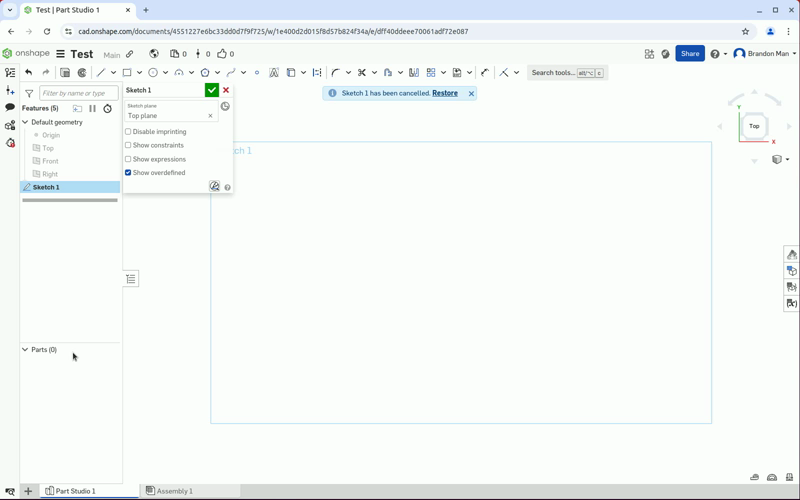
key(y)
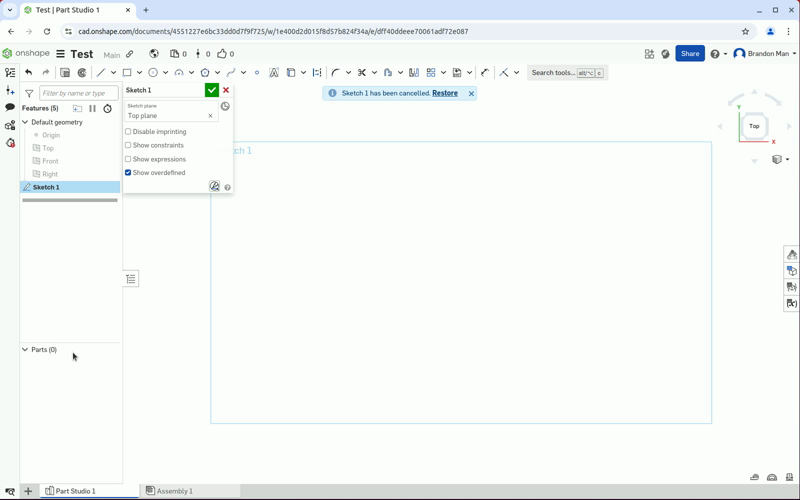
key(c)
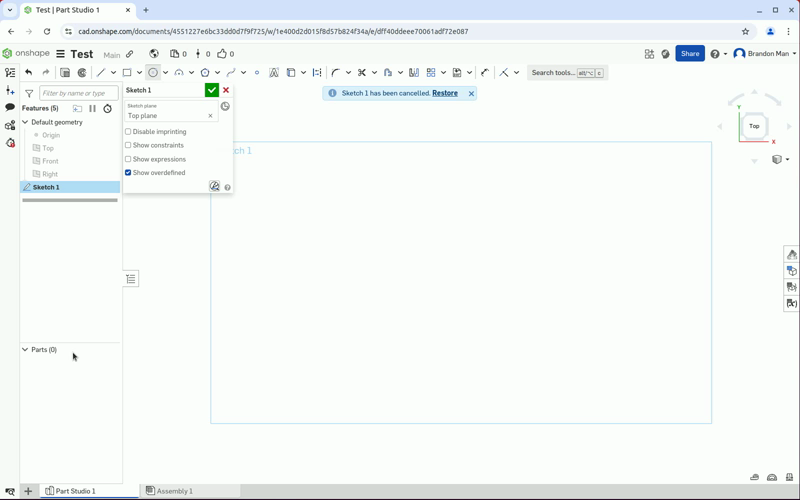
key_down(shift)
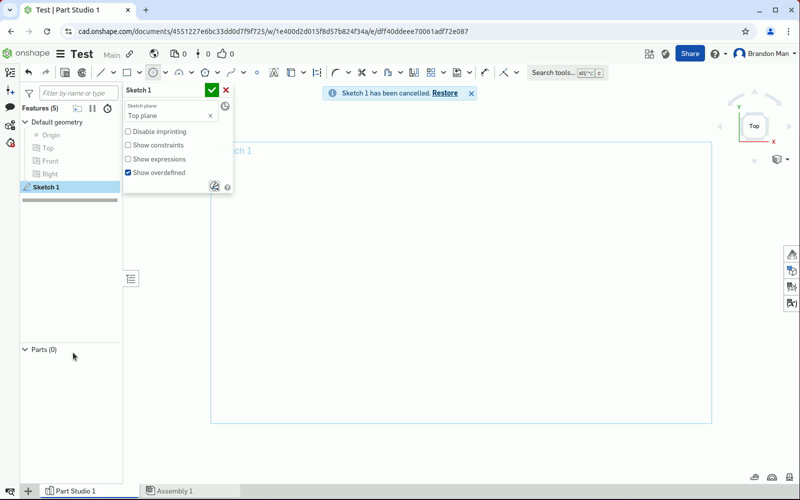
mouse_move(461, 282)
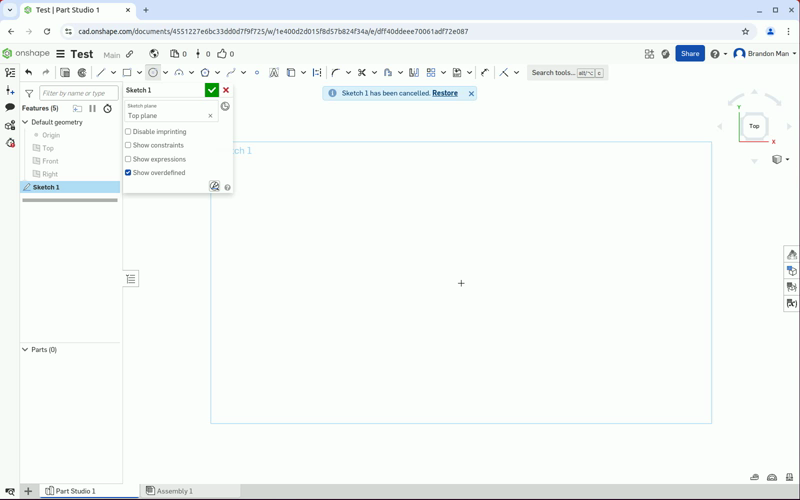
click(461, 282)
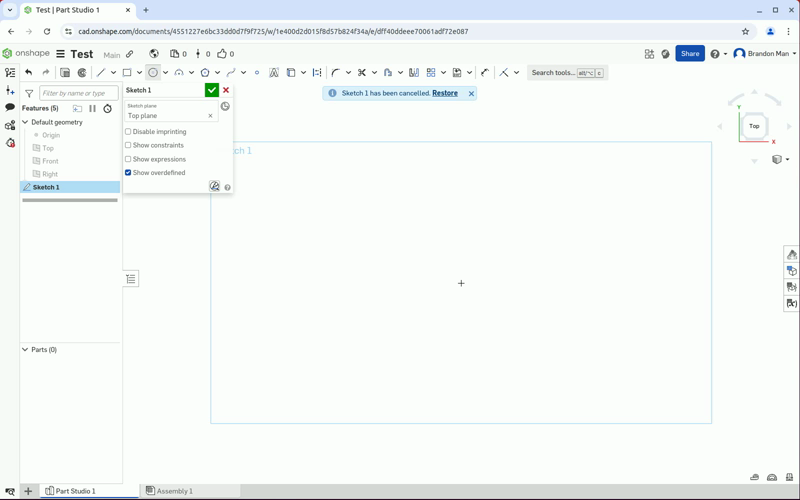
key_up(shift)
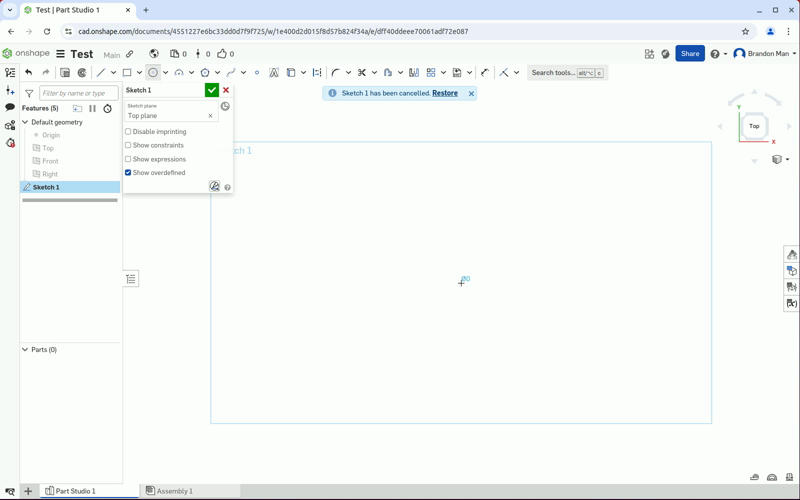
mouse_move(484, 282)
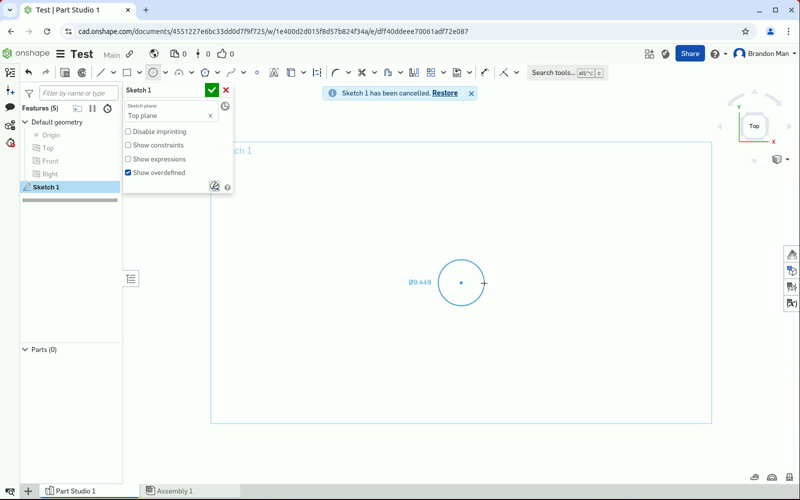
click(484, 282)
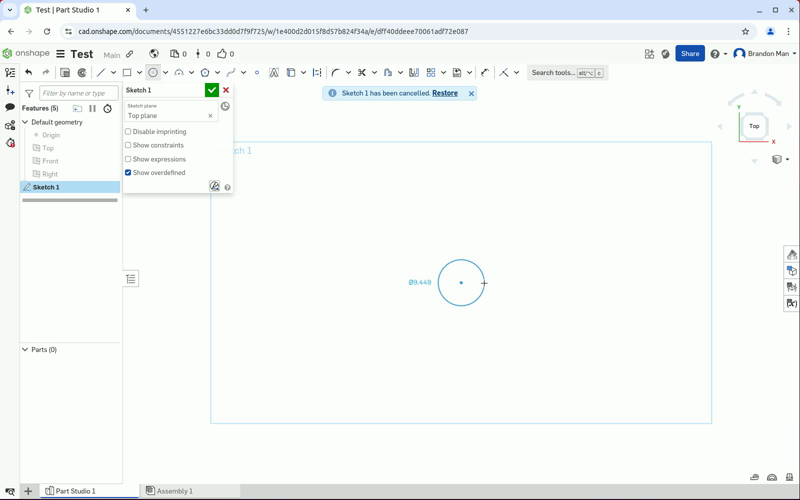
key(esc)
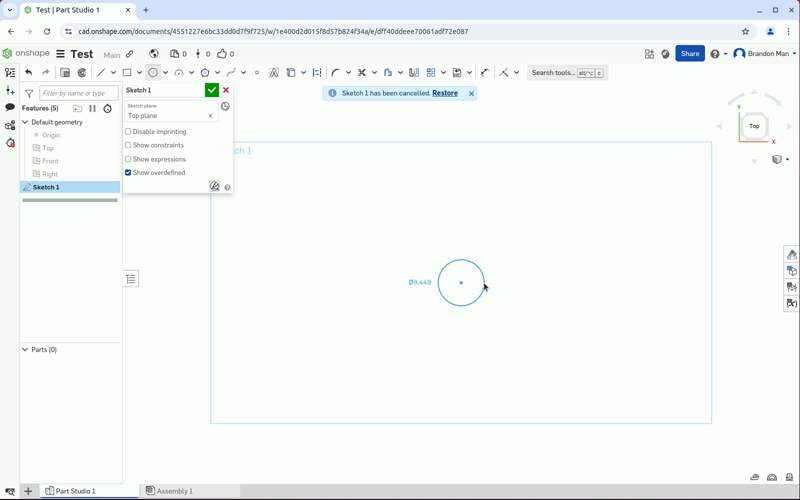
mouse_move(468, 294)
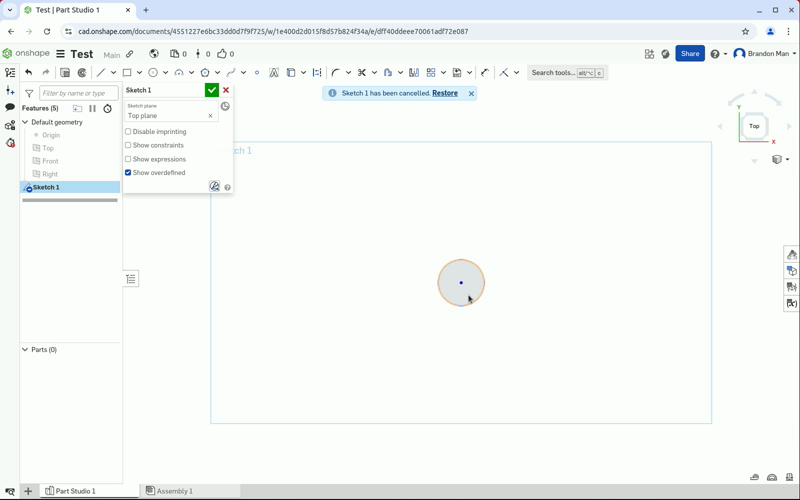
scroll(6)
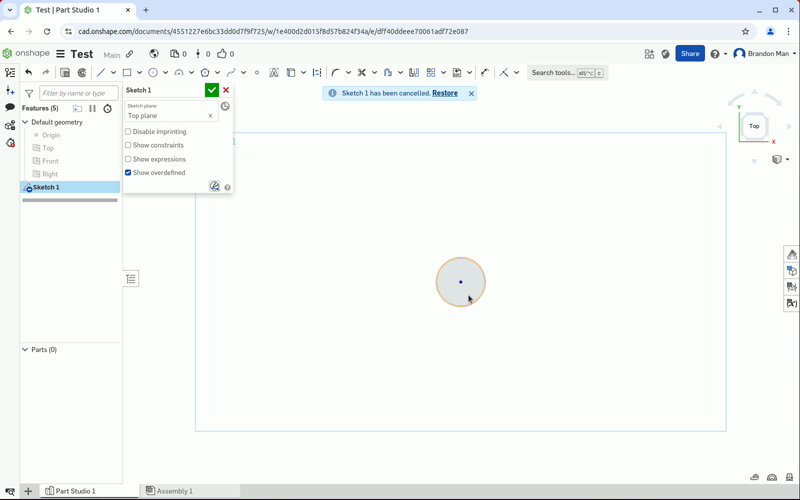
scroll(6)
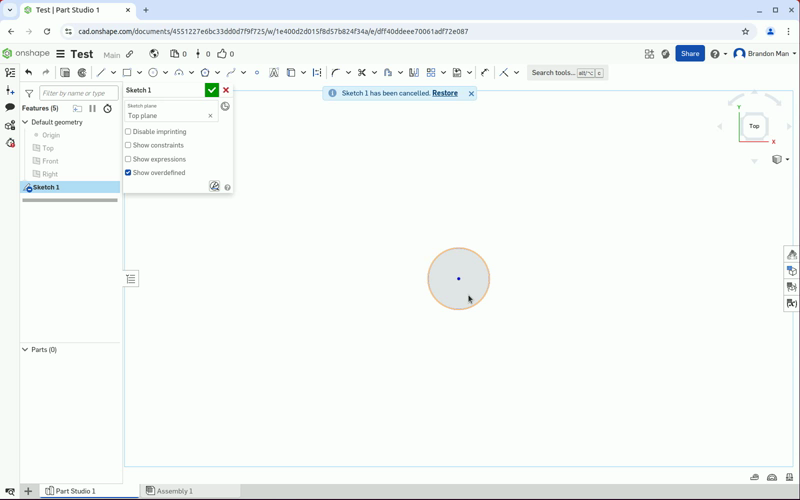
scroll(6)
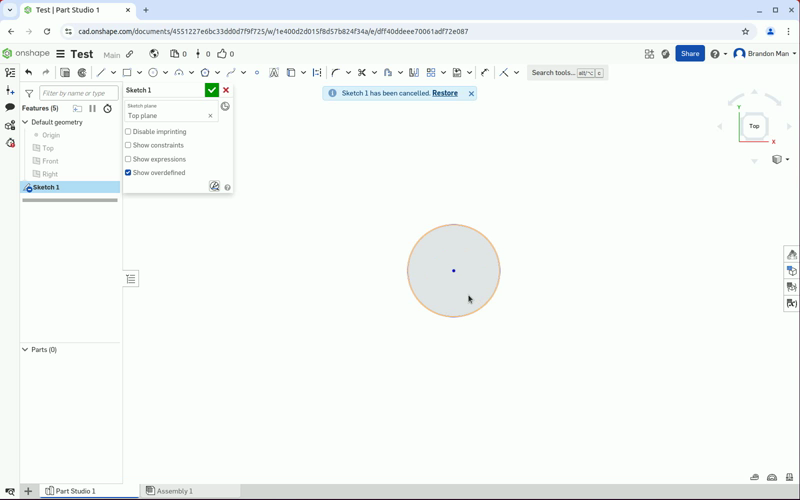
scroll(6)
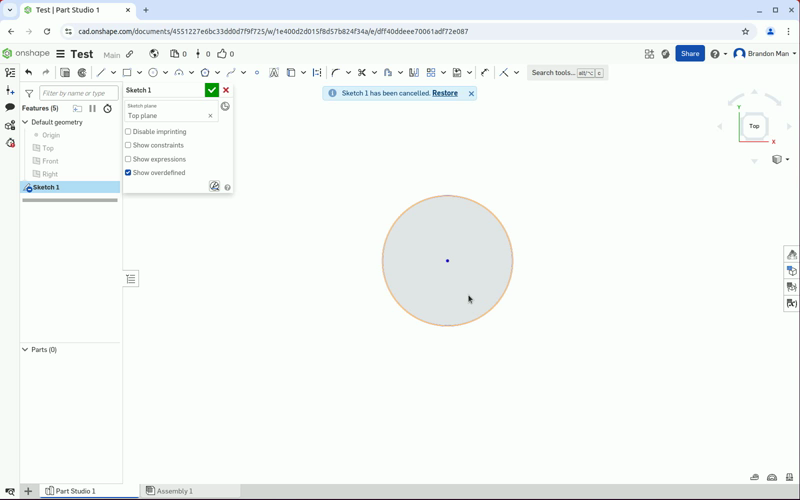
scroll(6)
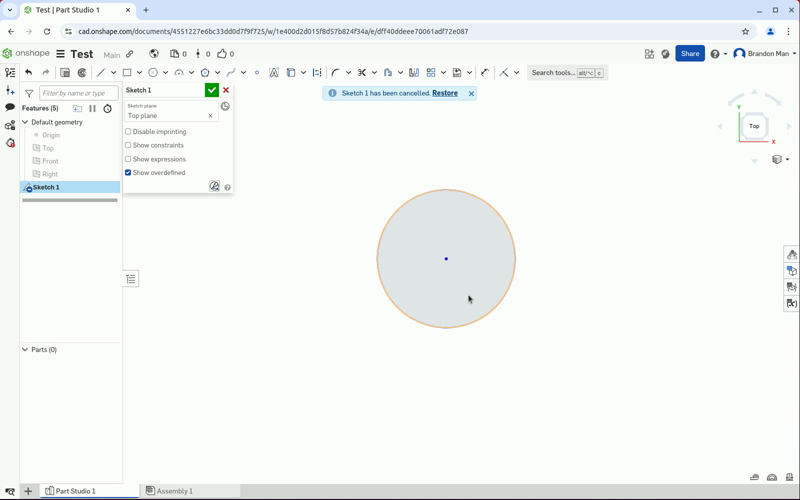
scroll(6)
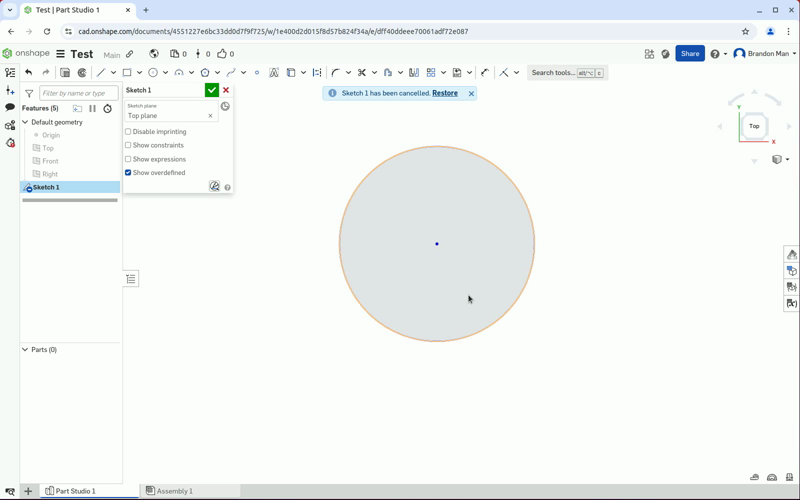
scroll(6)
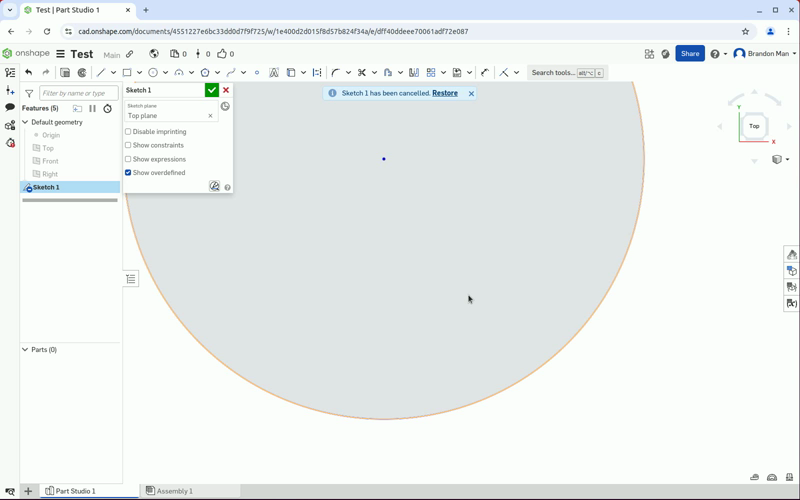
click(468, 294)
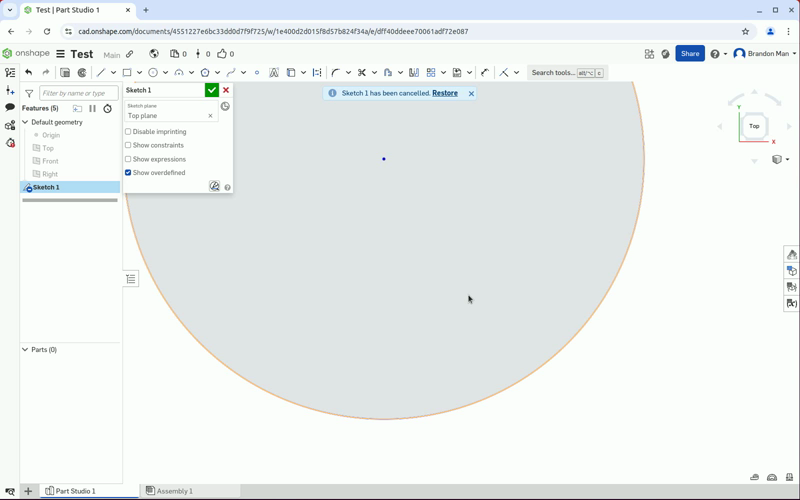
scroll(-6)
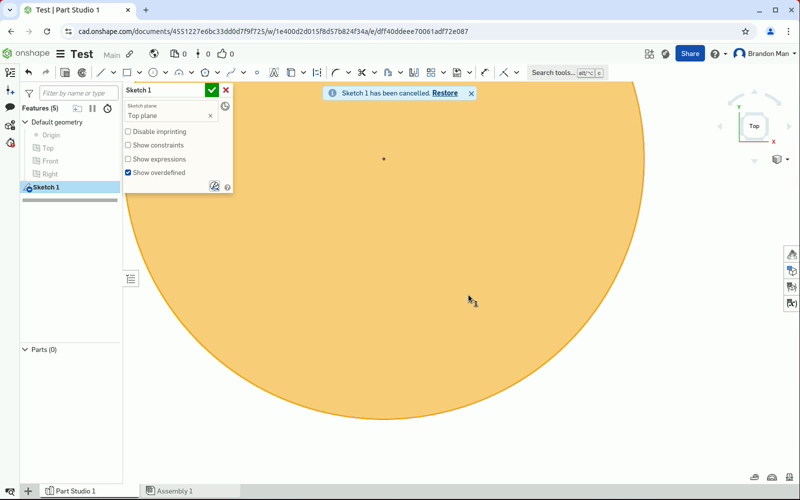
scroll(-6)
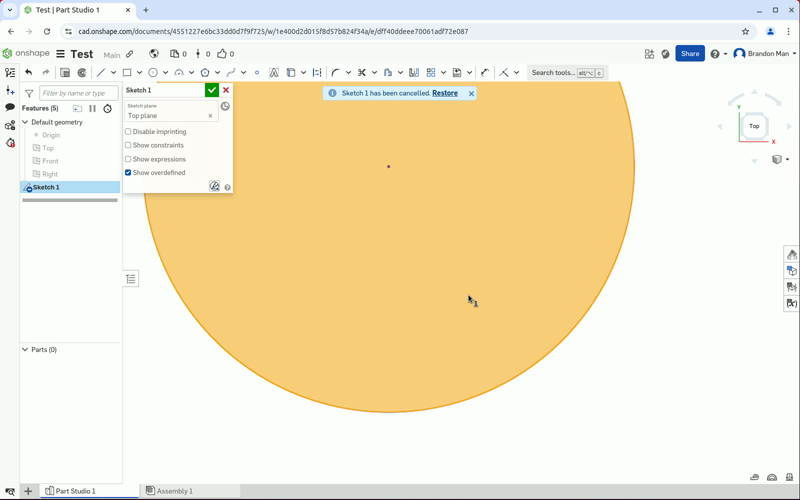
scroll(-6)
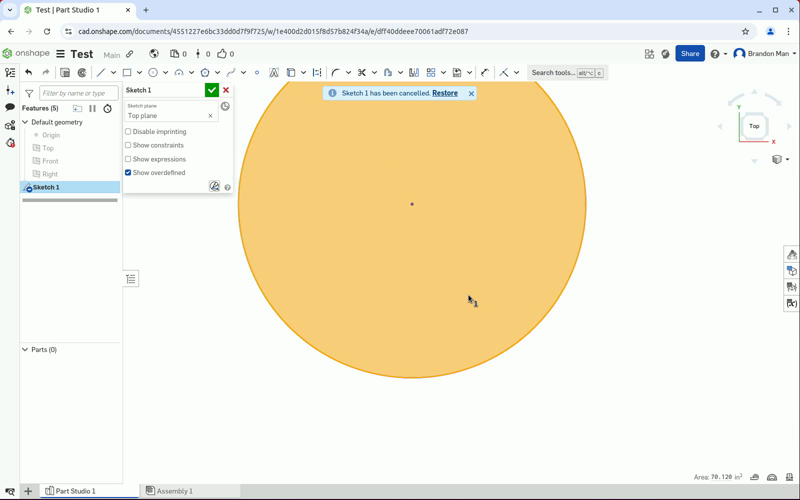
scroll(-6)
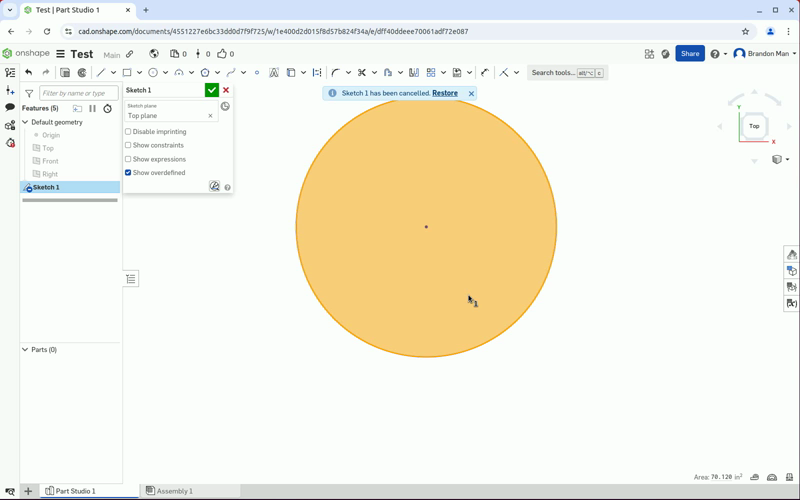
scroll(-6)
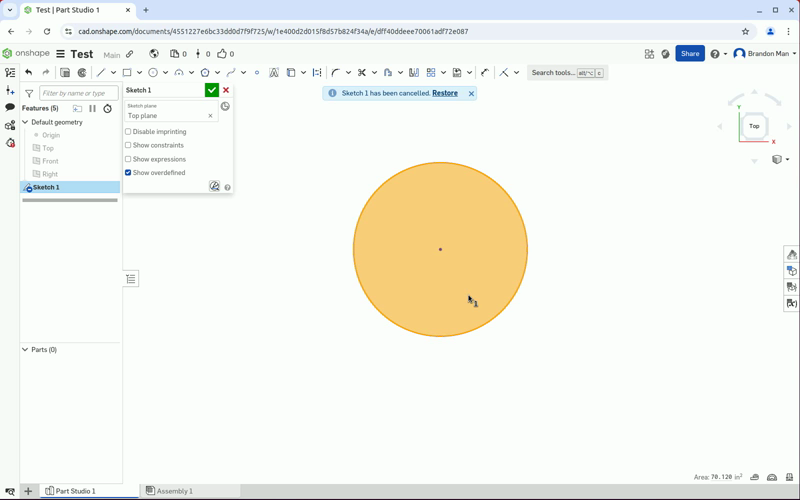
scroll(-6)
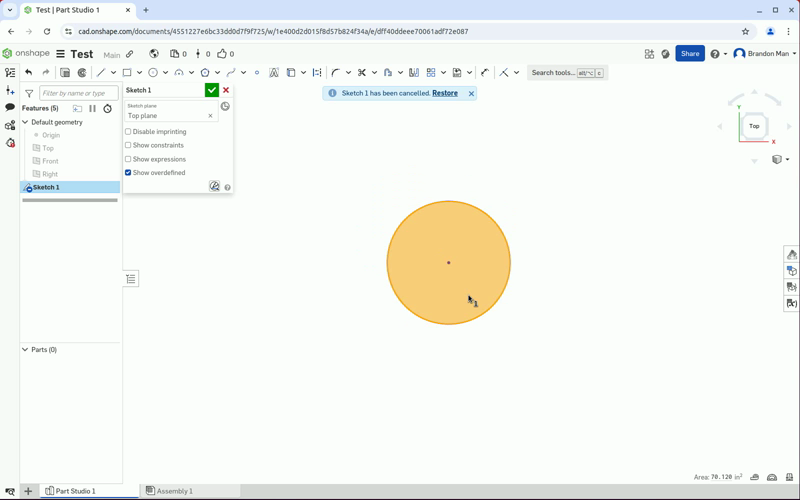
scroll(-6)
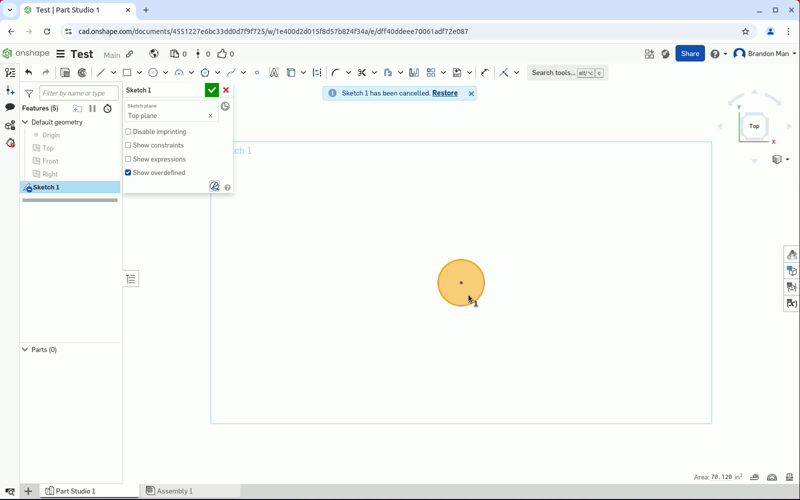
mouse_move(73, 352)
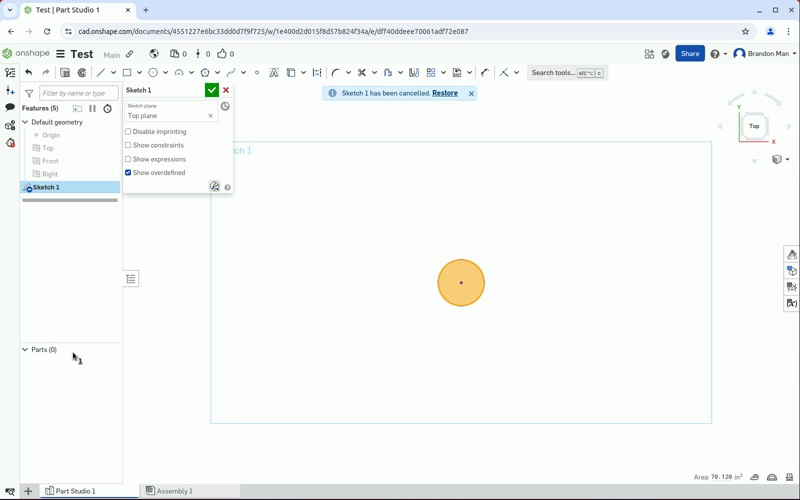
key(shift+y)
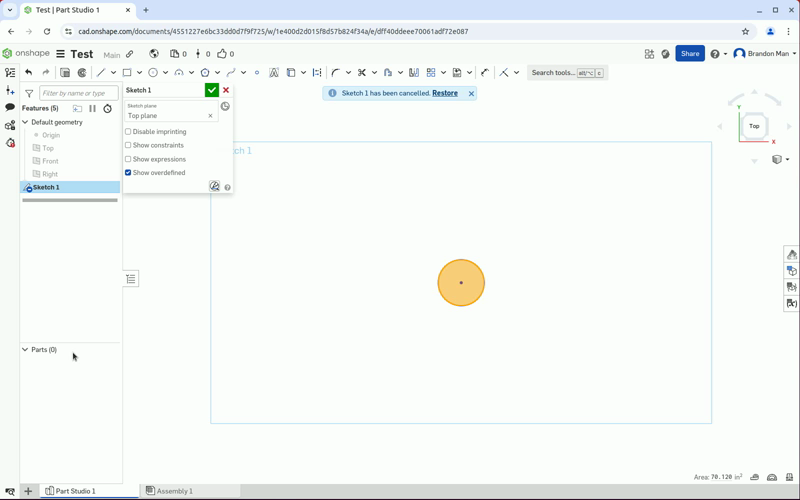
key(shift+e)
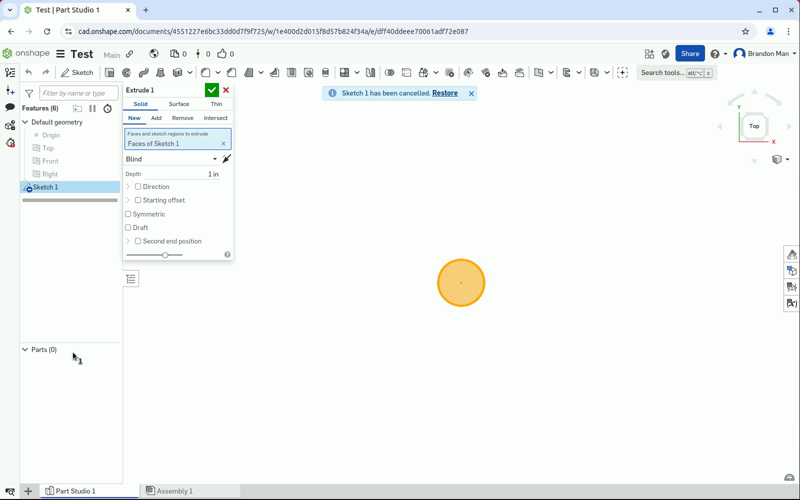
mouse_move(143, 106)
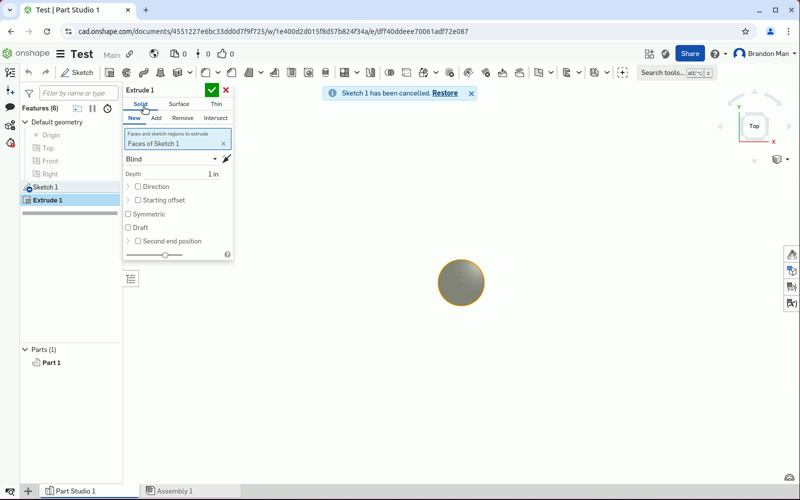
click(143, 106)
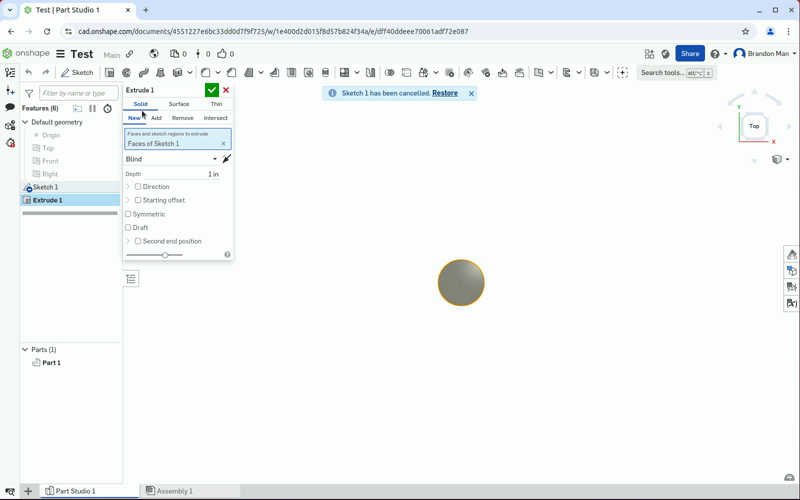
mouse_move(137, 120)
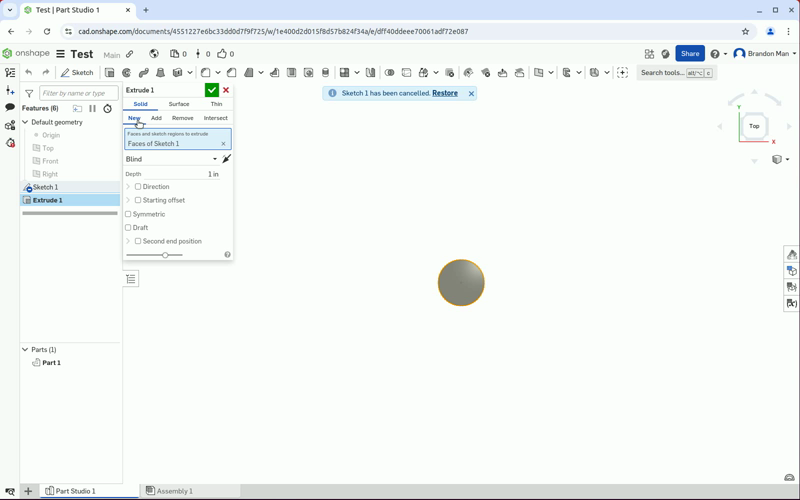
click(137, 120)
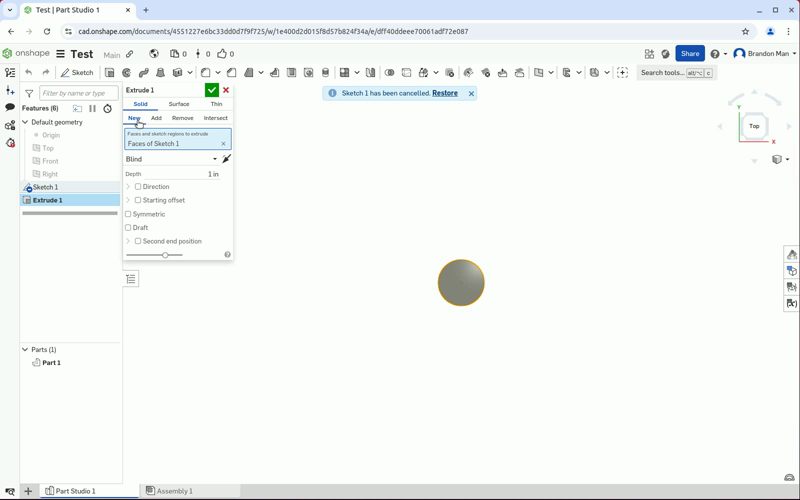
key(tab, 4)
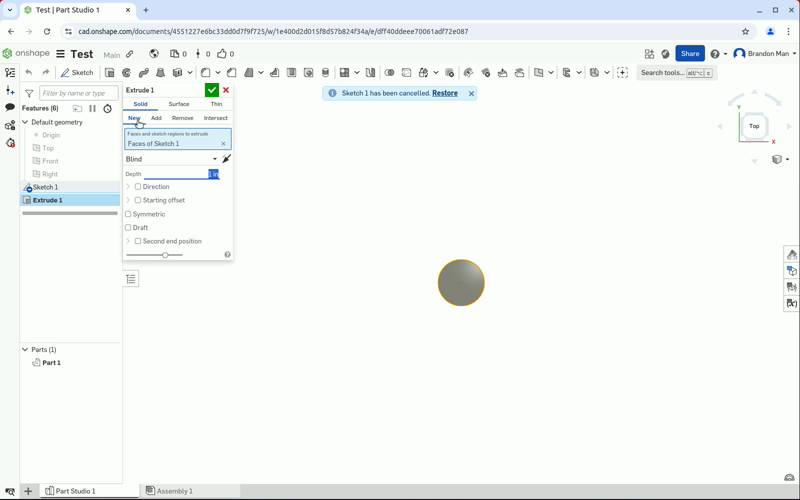
text(23.108)
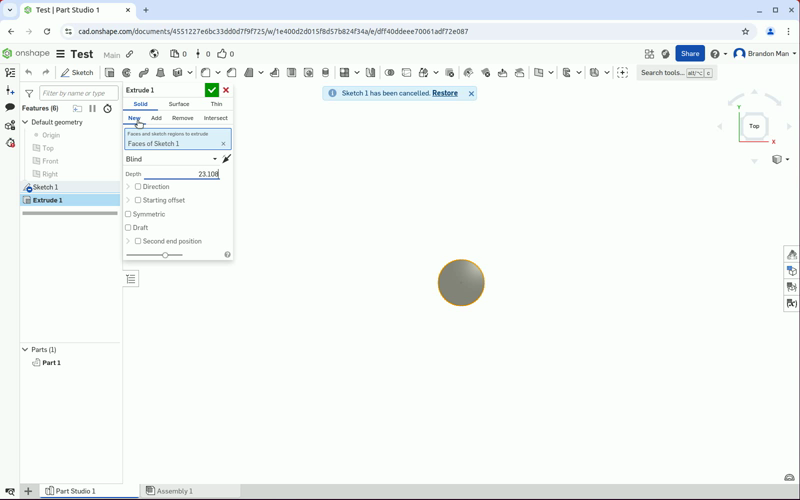
key(enter)
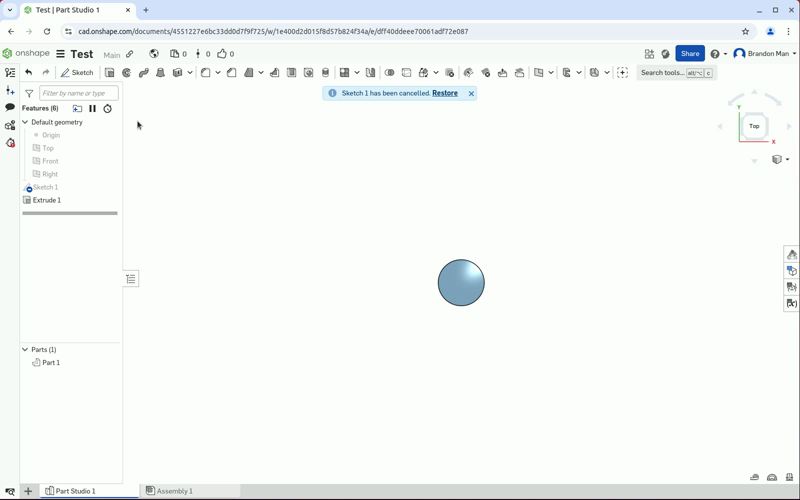
key(shift+h)
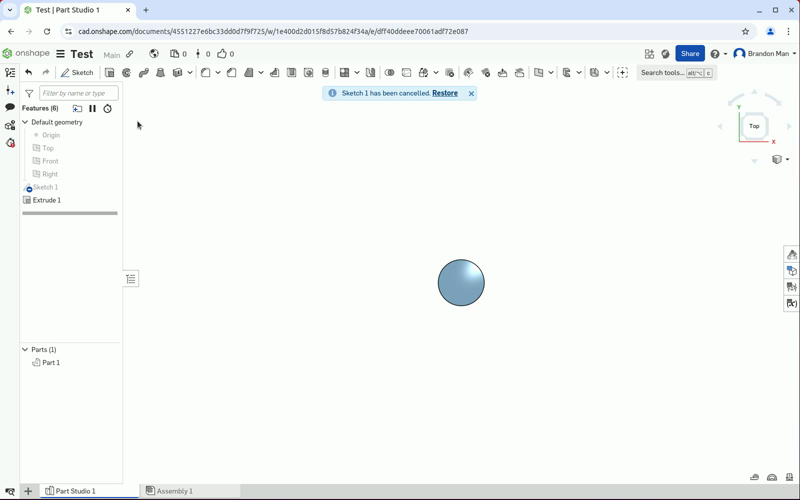
key(shift+h)
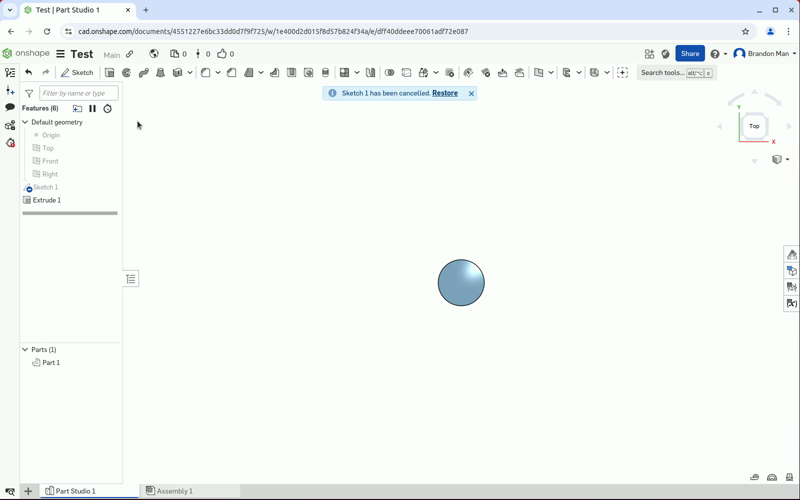
mouse_move(73, 189)
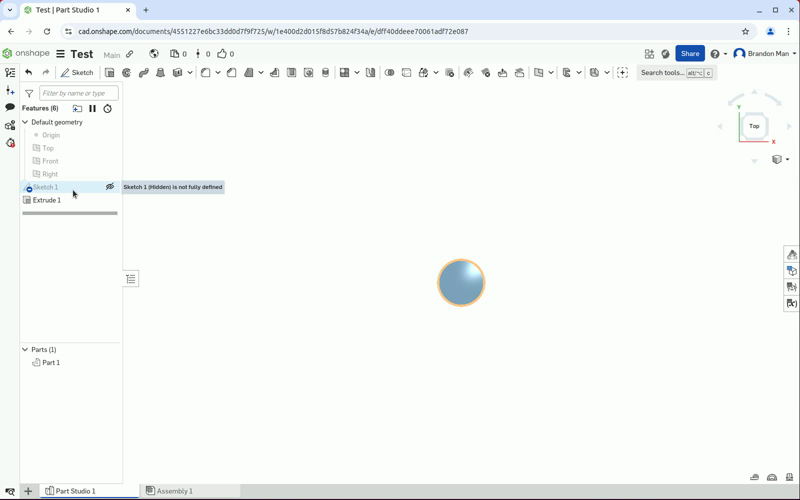
click(73, 189)
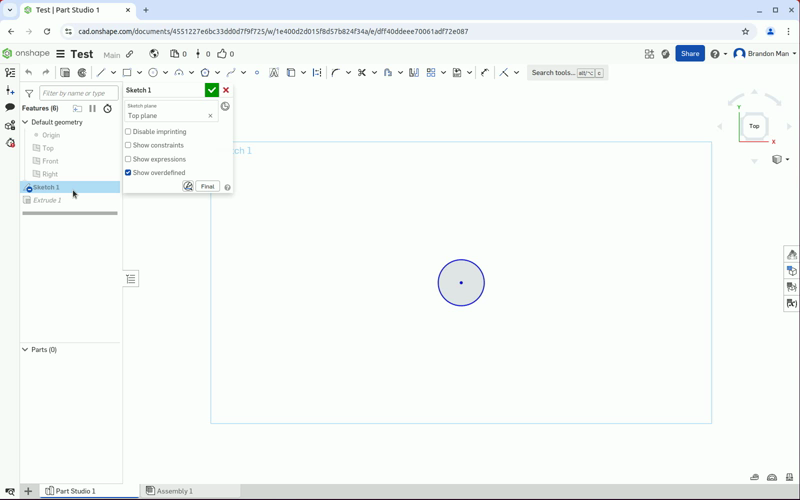
mouse_move(229, 92)
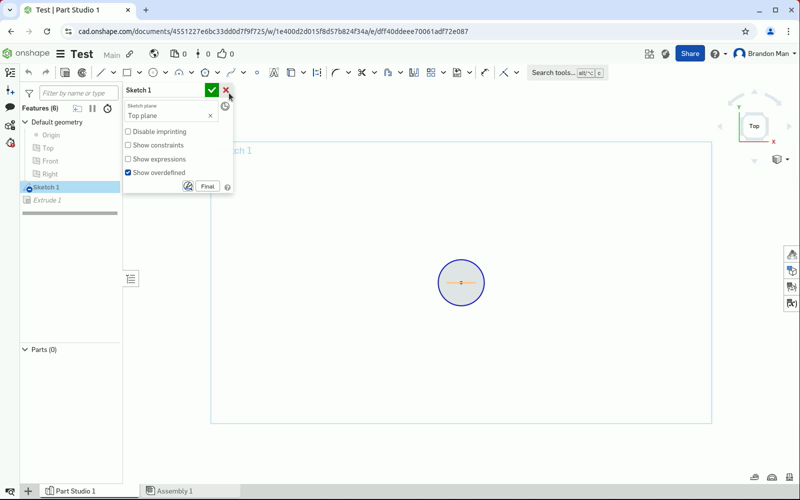
click(229, 92)
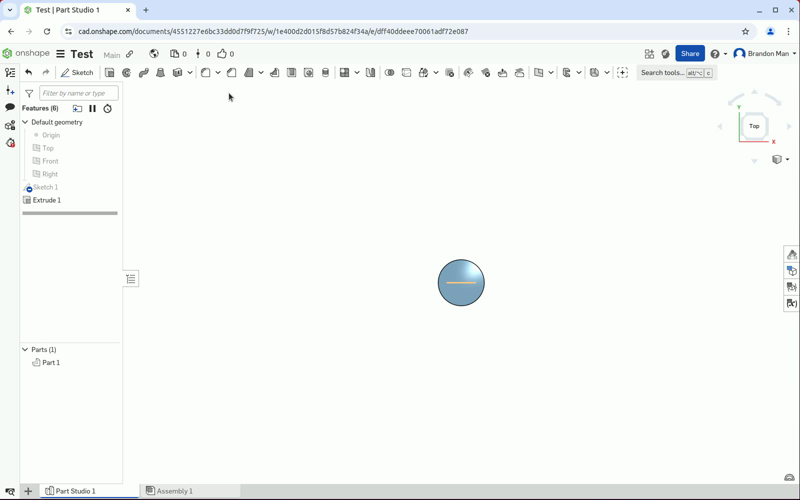
mouse_move(541, 75)
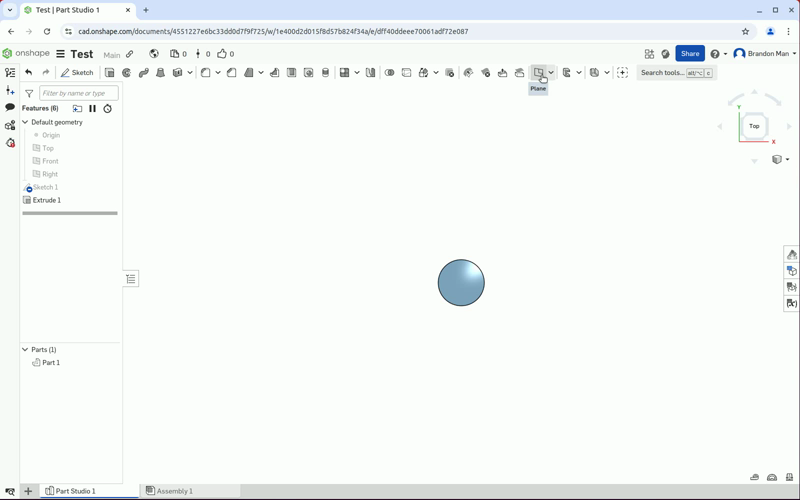
click(541, 75)
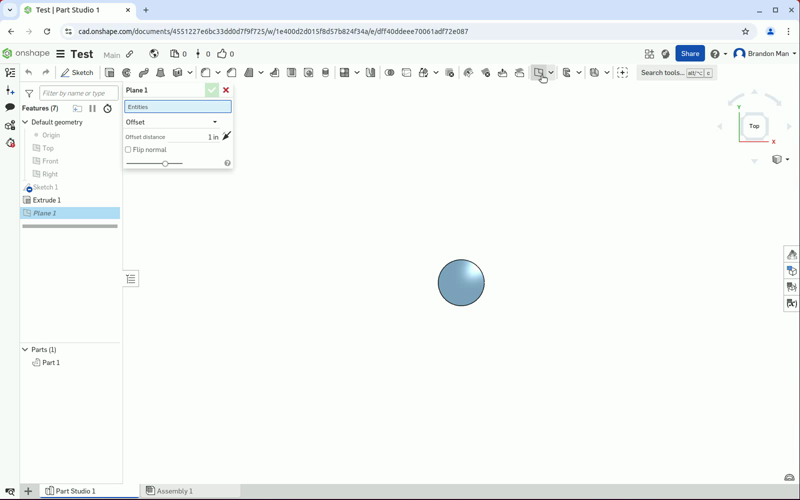
mouse_move(73, 150)
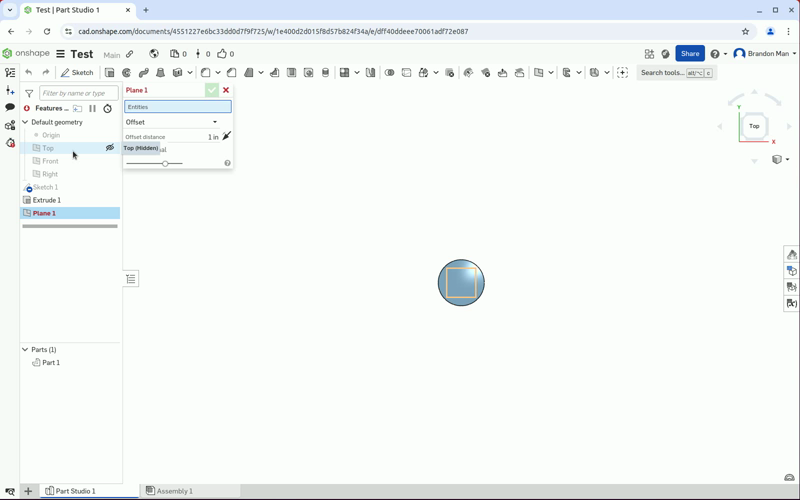
click(73, 150)
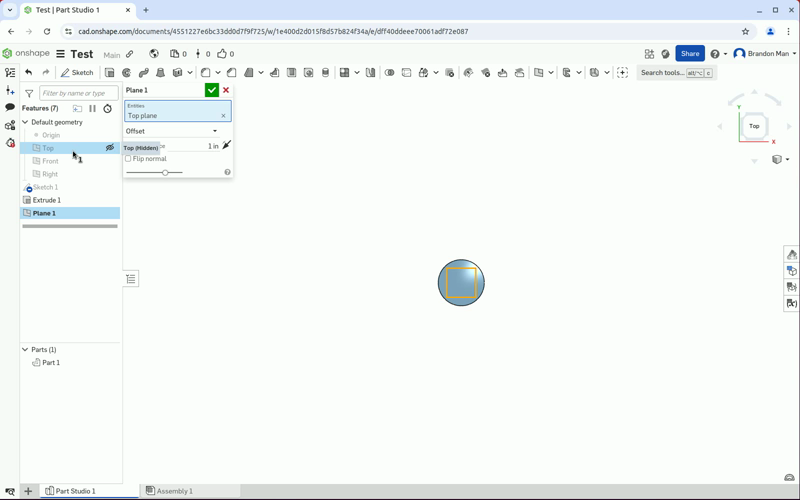
key(tab, 2)
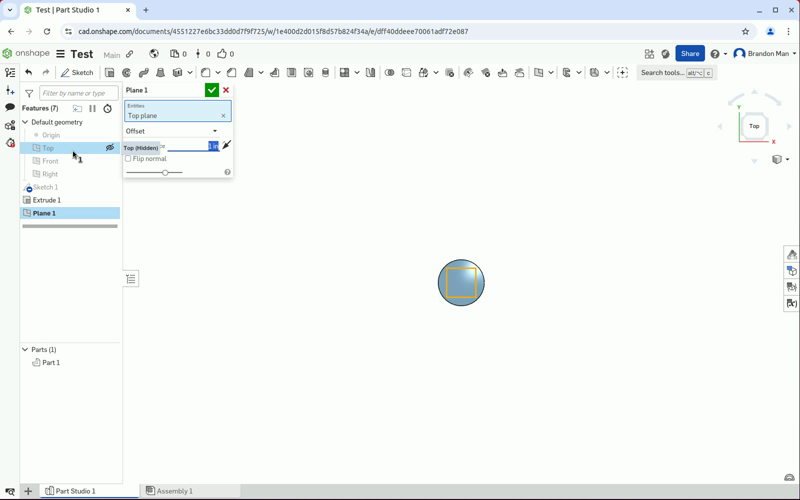
text(23.108)
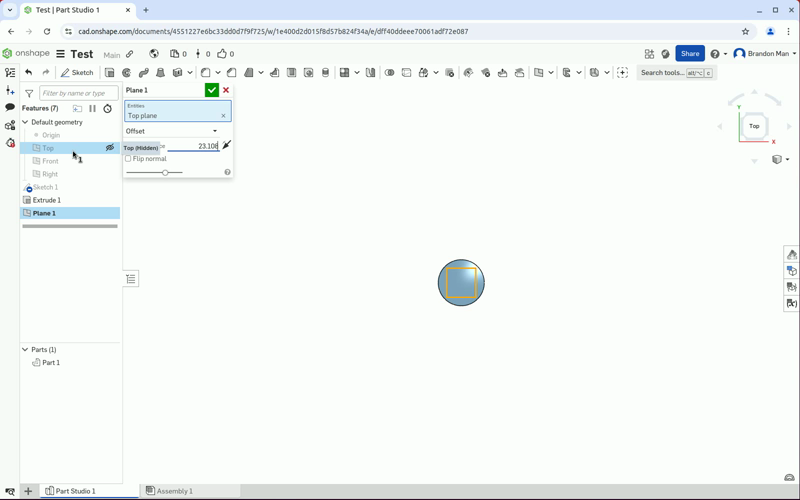
key(enter, 2)
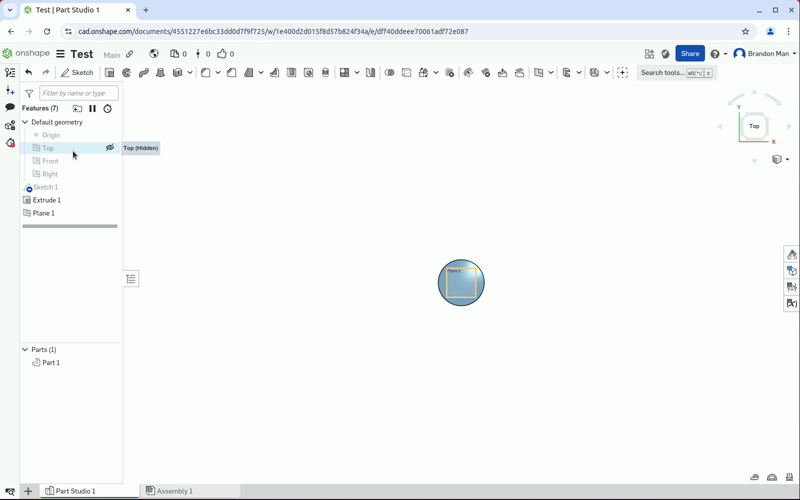
key(shift+s)
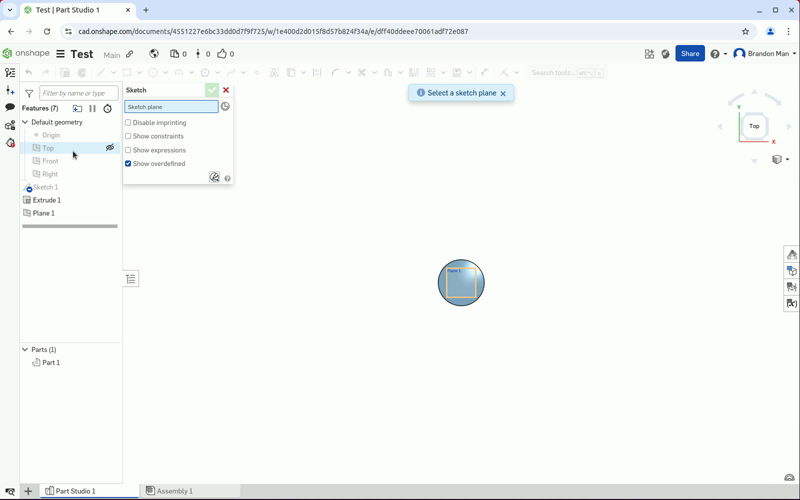
mouse_move(73, 215)
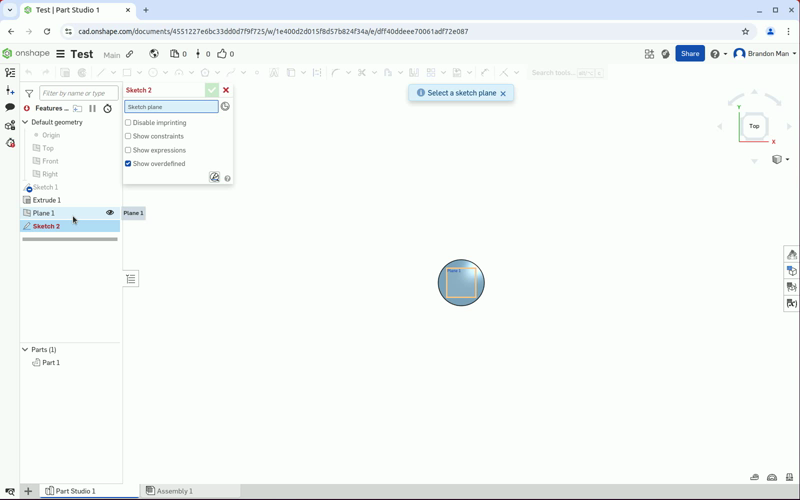
click(73, 215)
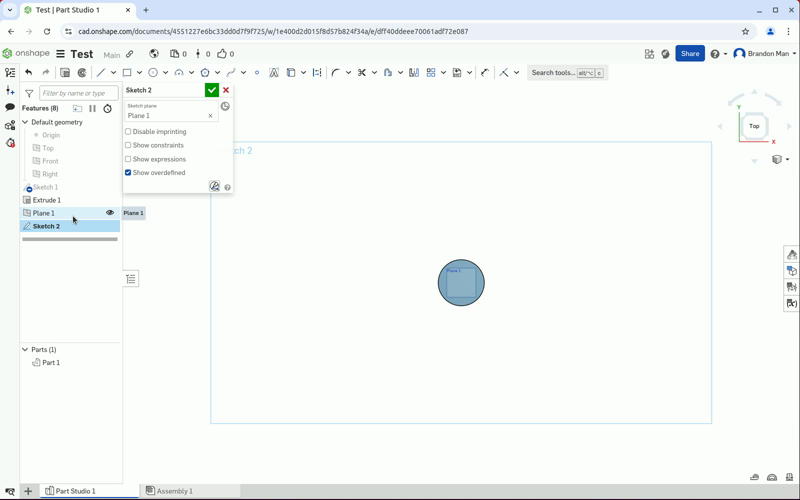
mouse_move(73, 352)
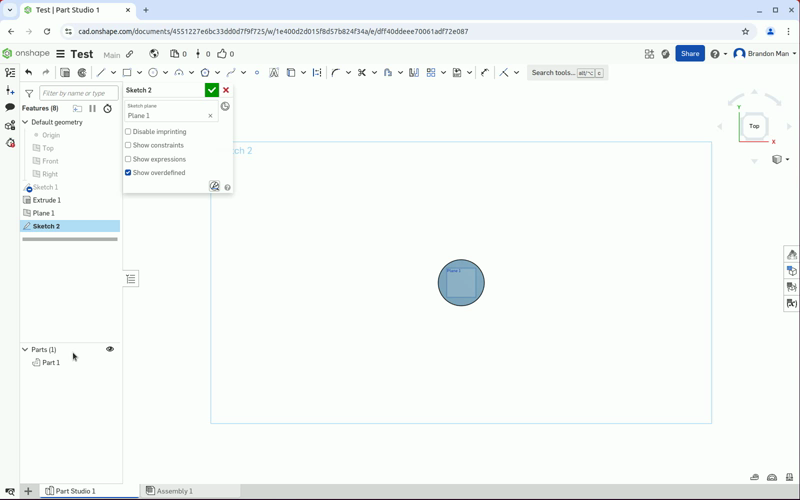
key(y)
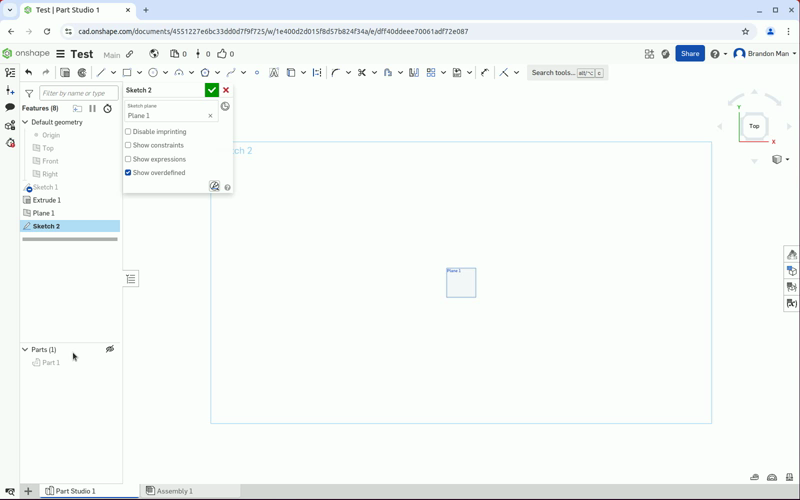
key(c)
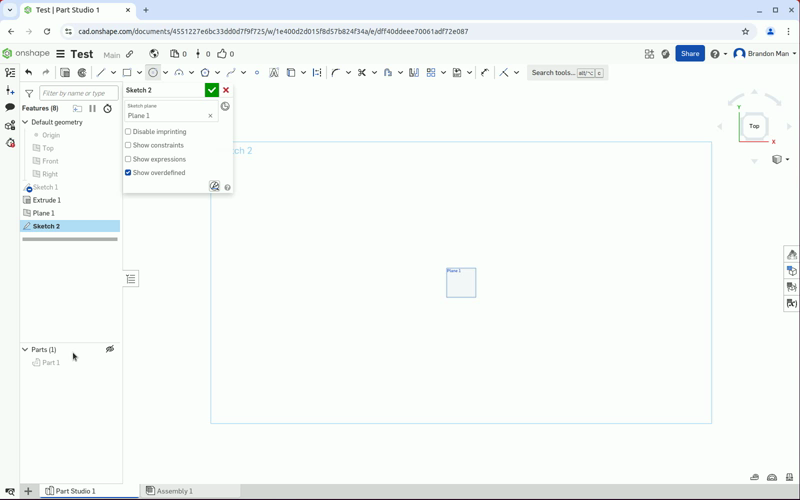
key_down(shift)
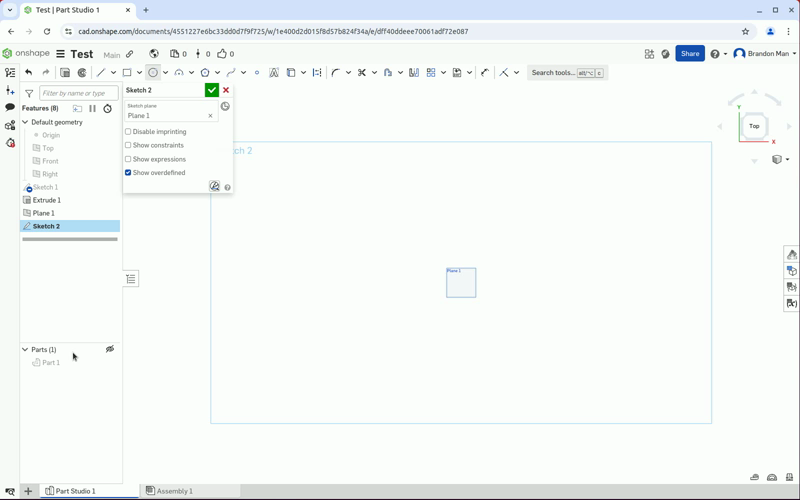
mouse_move(461, 282)
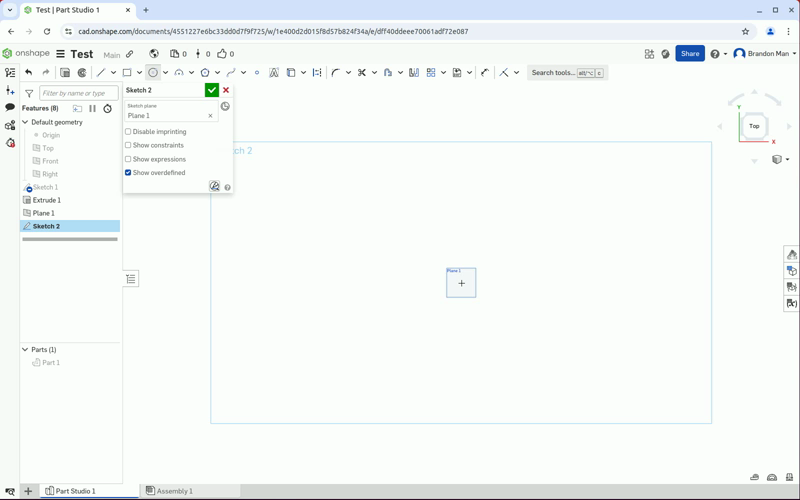
click(461, 282)
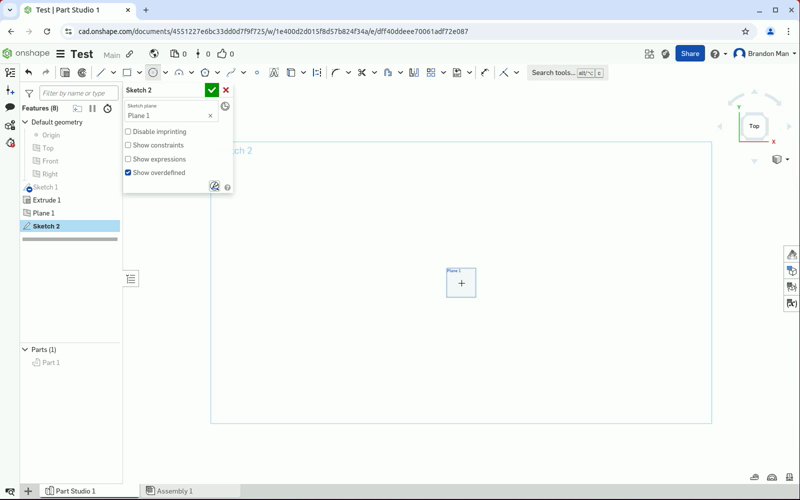
key_up(shift)
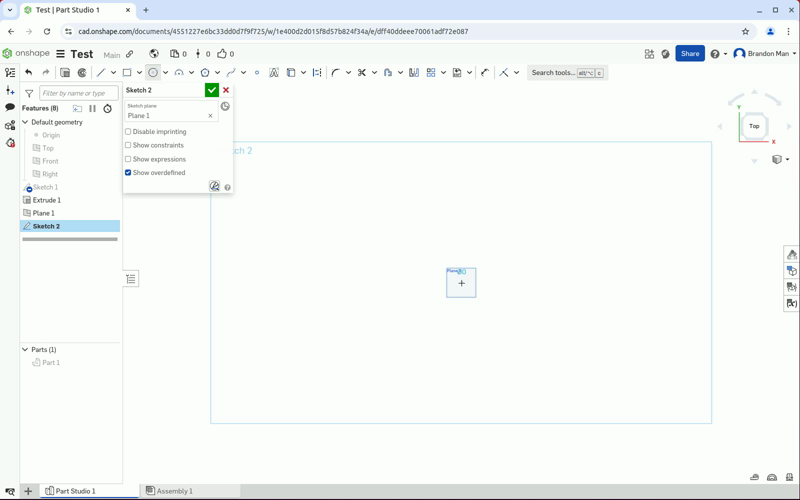
mouse_move(481, 282)
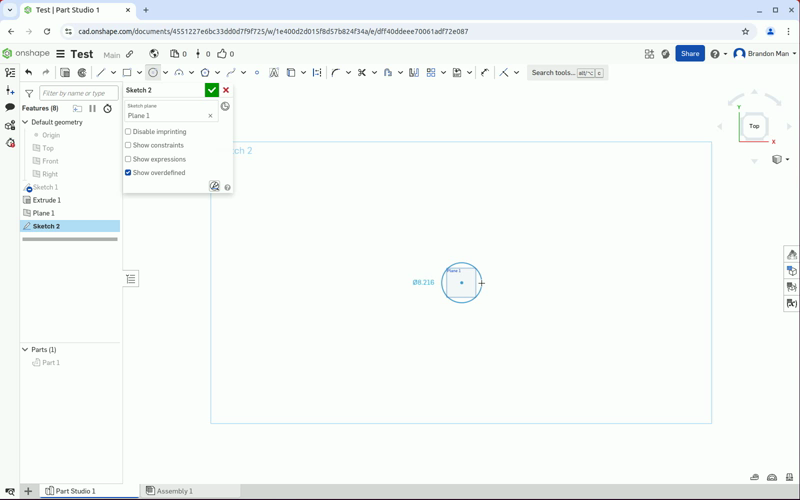
click(481, 282)
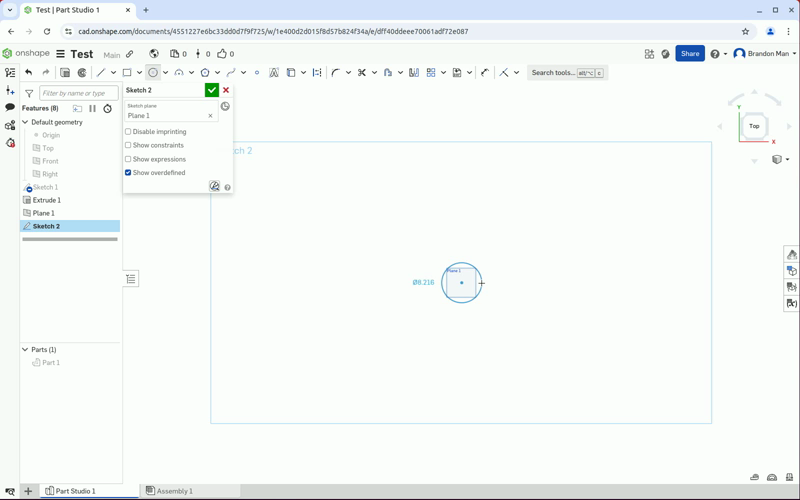
key(esc)
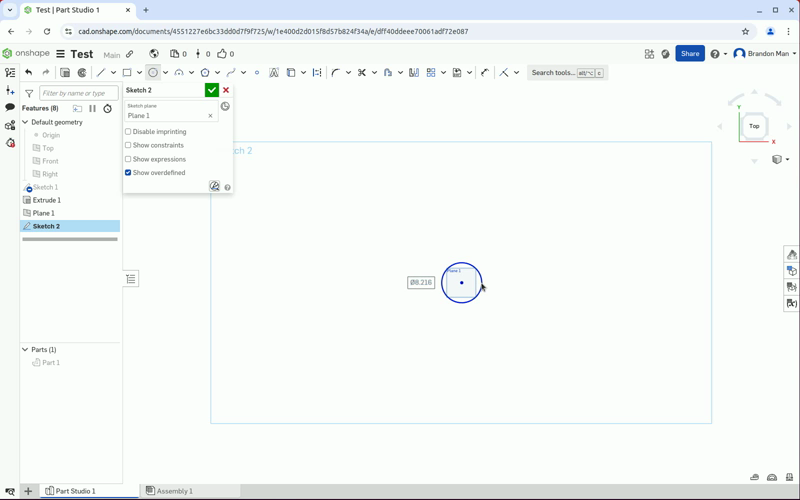
mouse_move(467, 283)
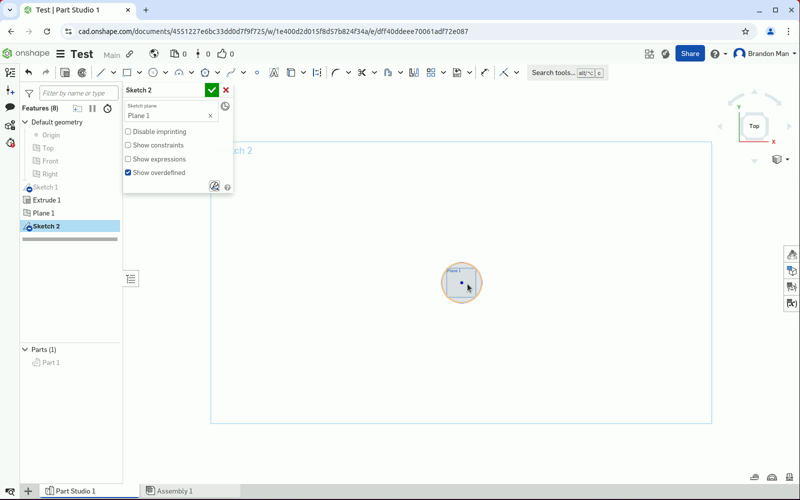
scroll(6)
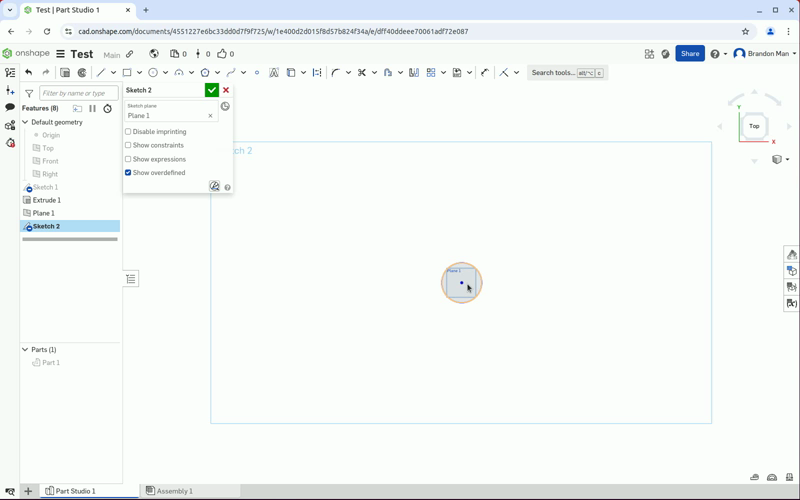
scroll(6)
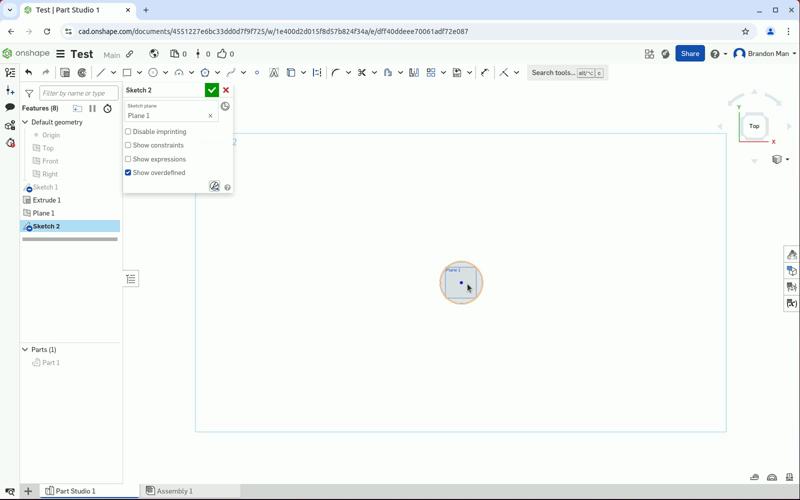
scroll(6)
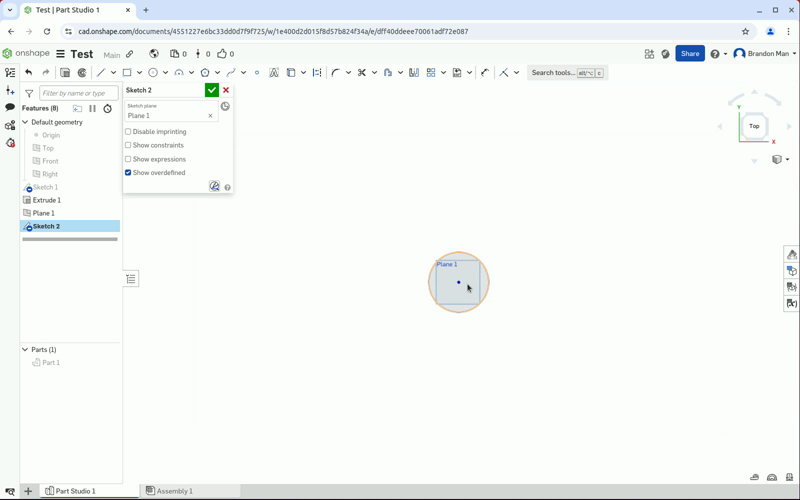
scroll(6)
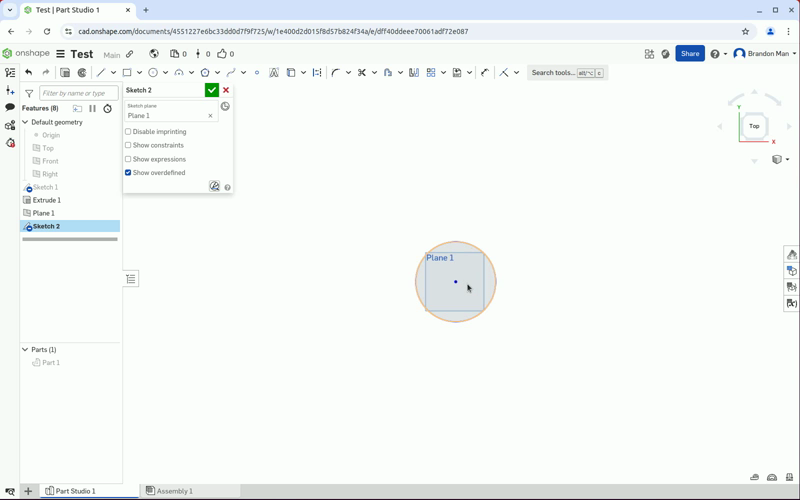
scroll(6)
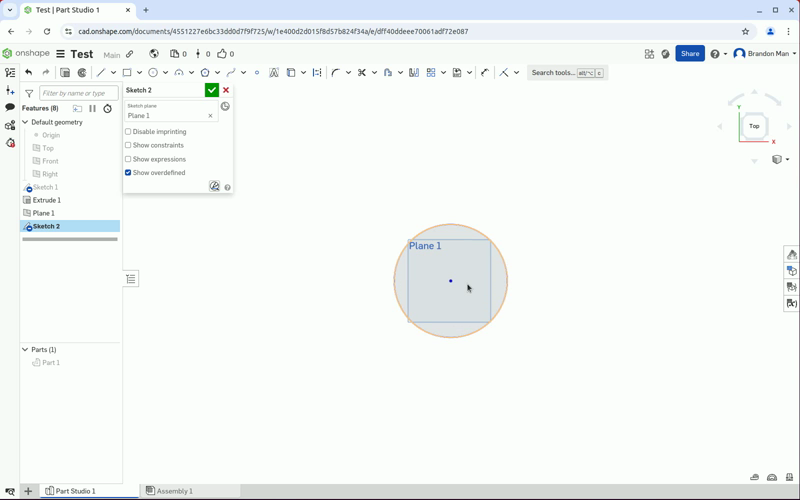
scroll(6)
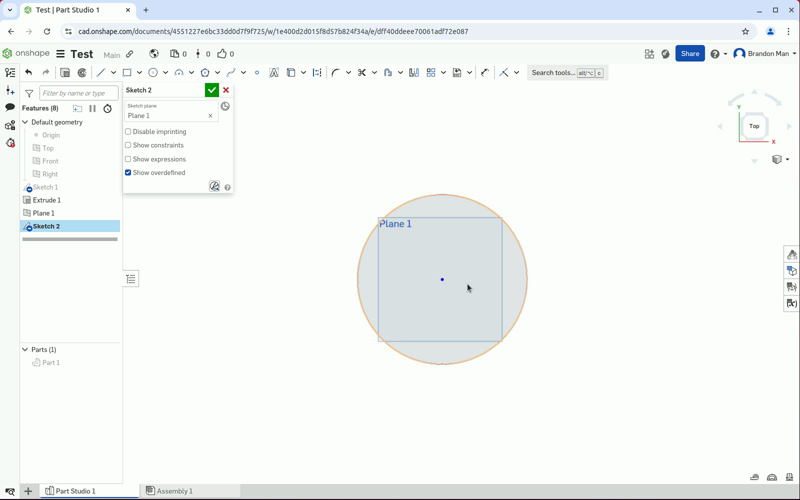
scroll(6)
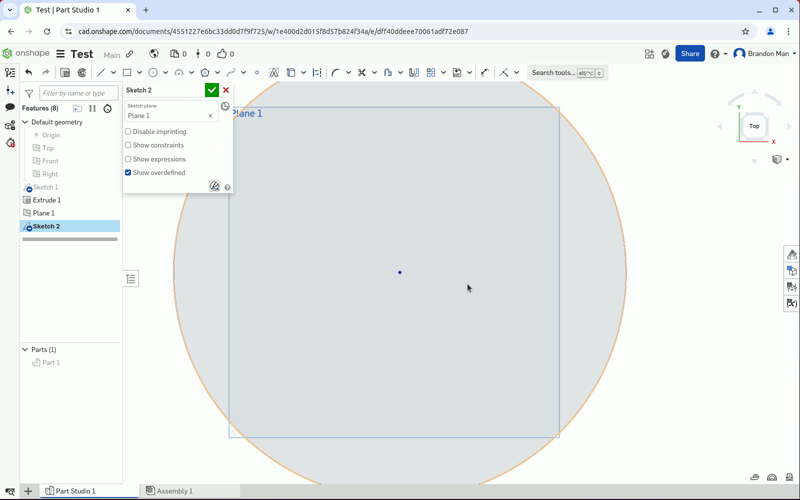
click(467, 283)
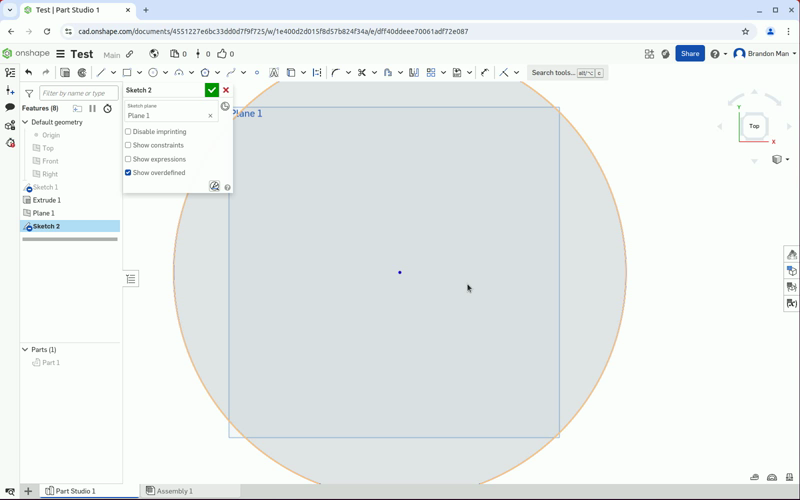
scroll(-6)
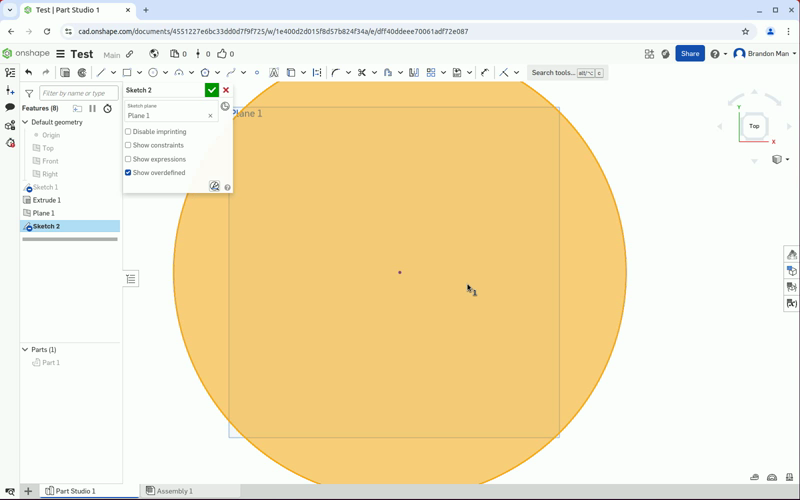
scroll(-6)
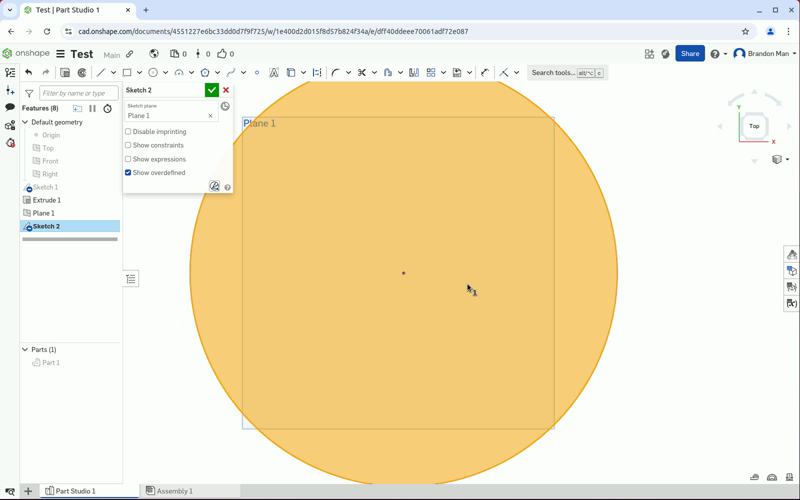
scroll(-6)
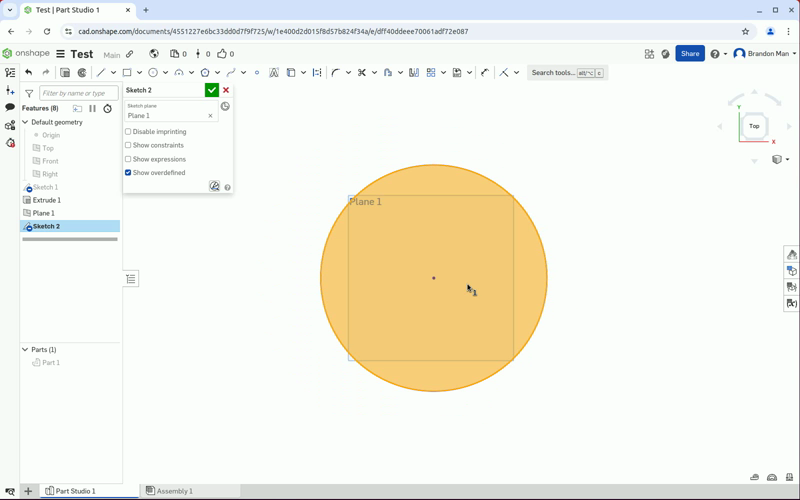
scroll(-6)
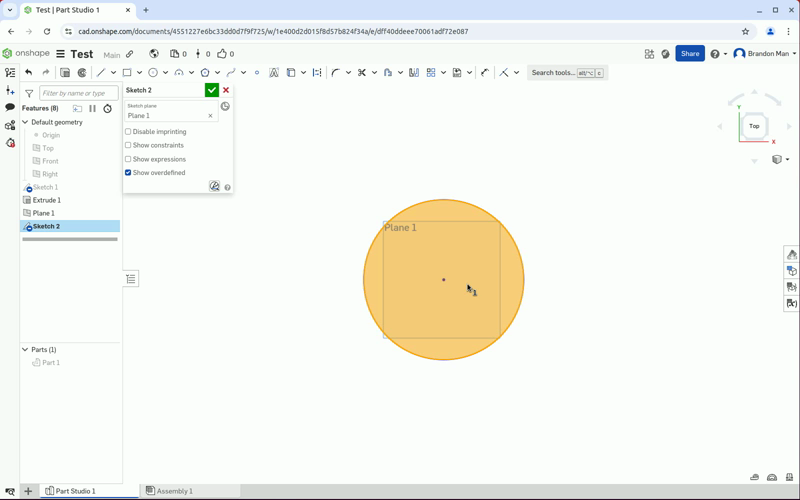
scroll(-6)
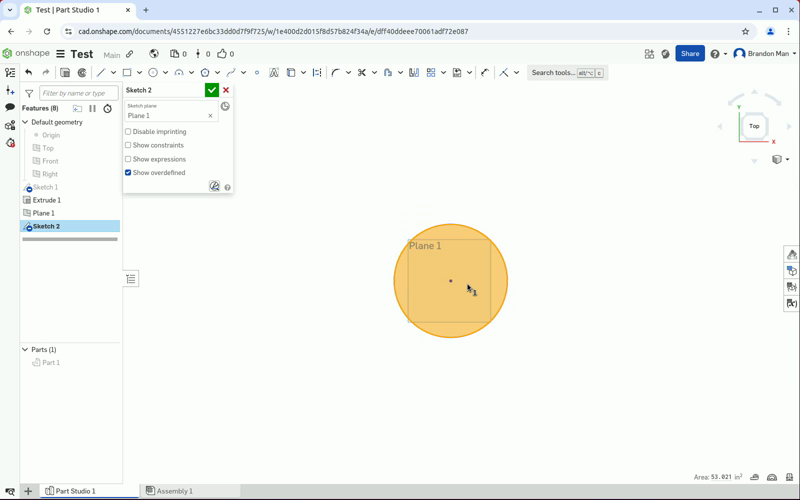
scroll(-6)
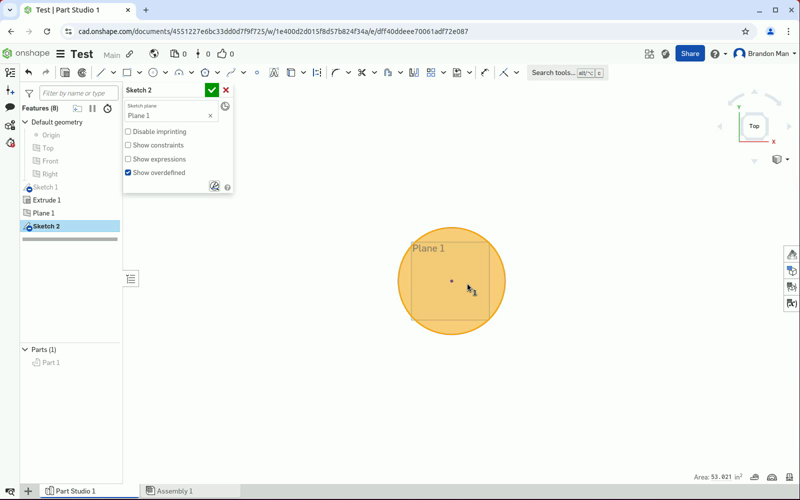
scroll(-6)
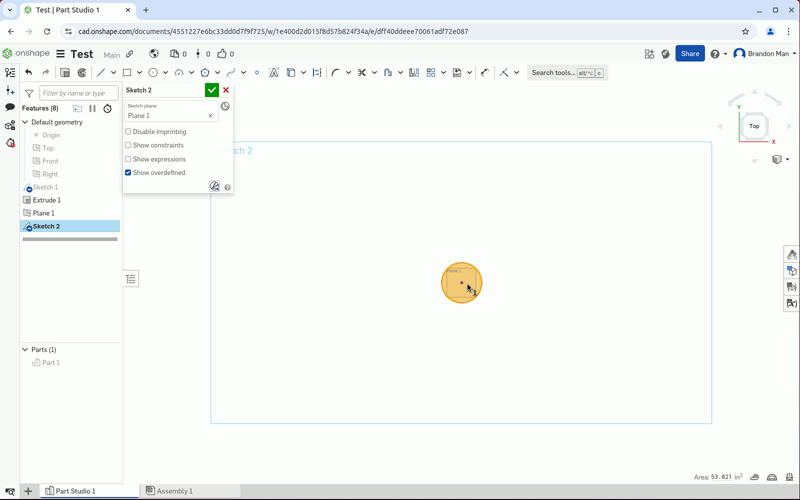
mouse_move(73, 352)
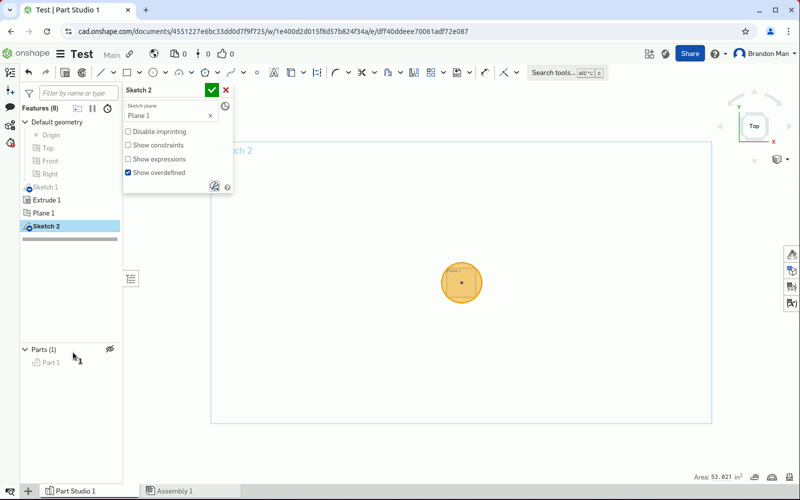
key(shift+y)
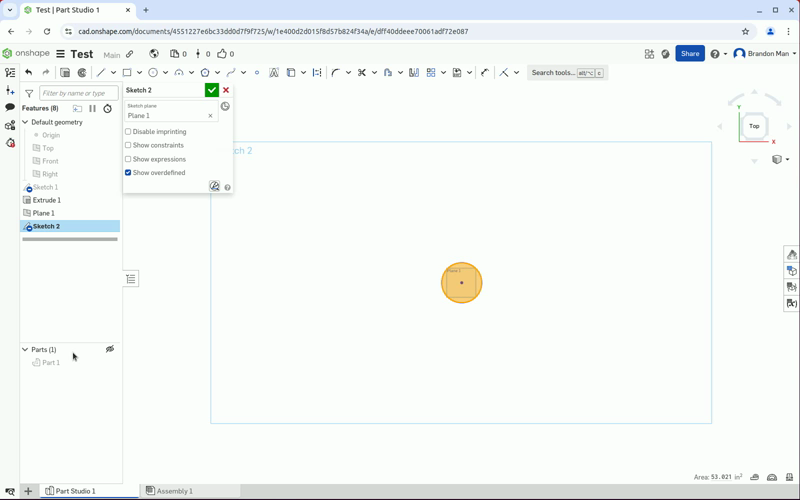
key(shift+e)
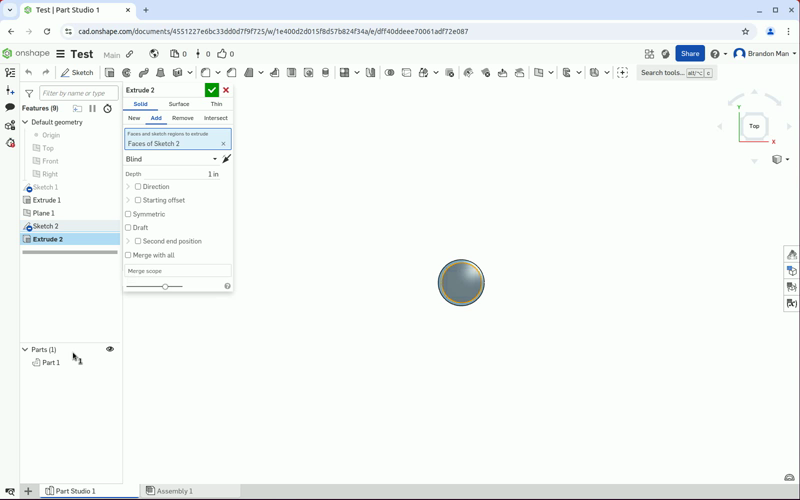
mouse_move(143, 106)
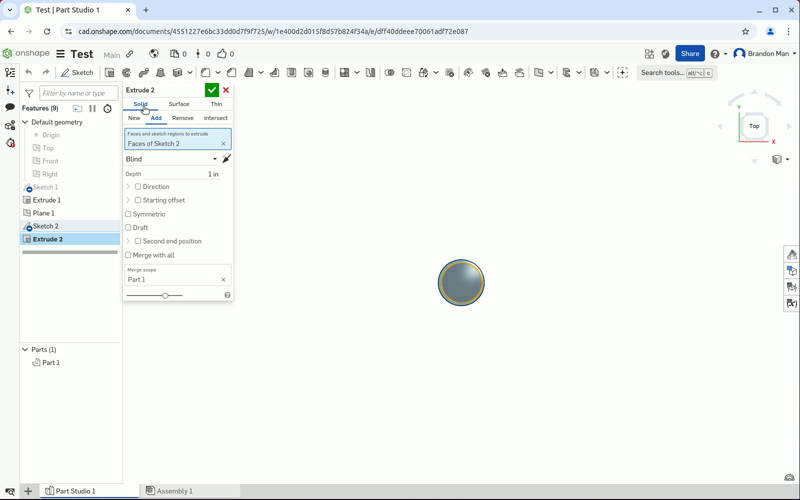
click(143, 106)
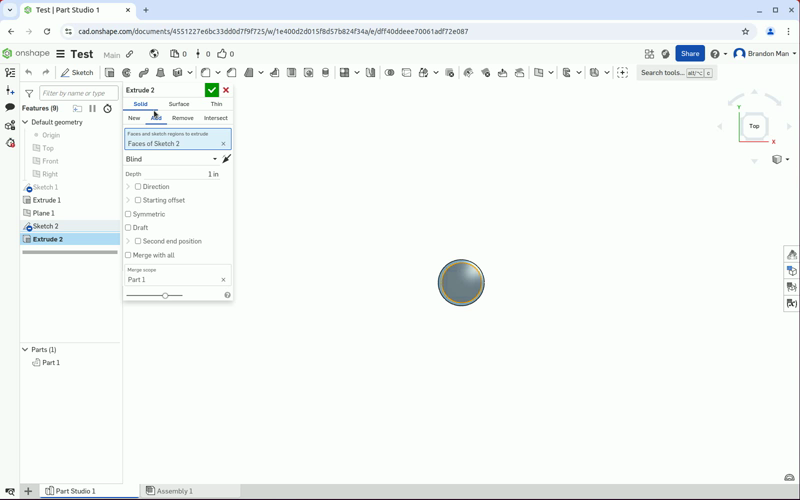
mouse_move(186, 120)
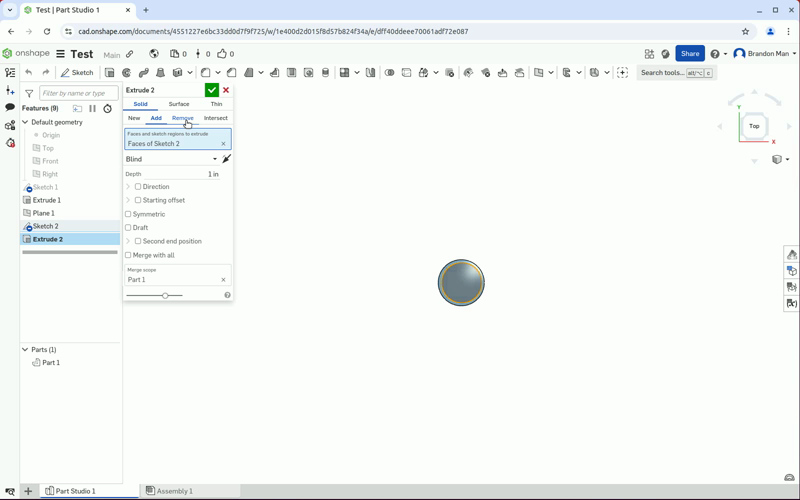
click(186, 120)
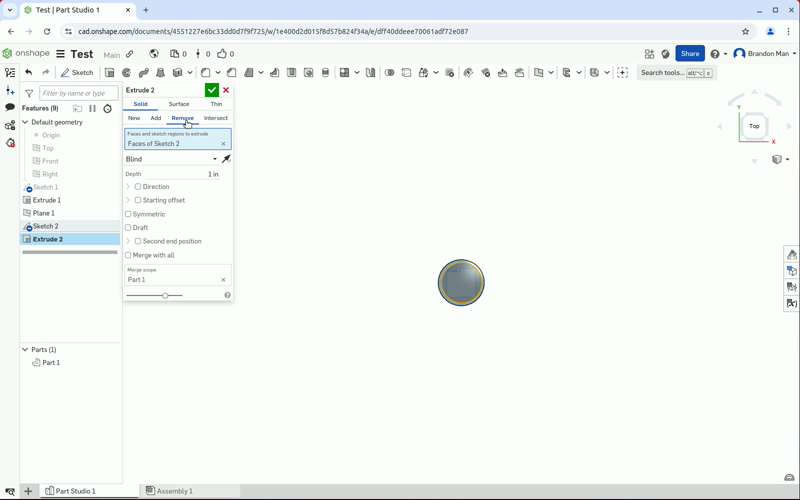
key(tab, 4)
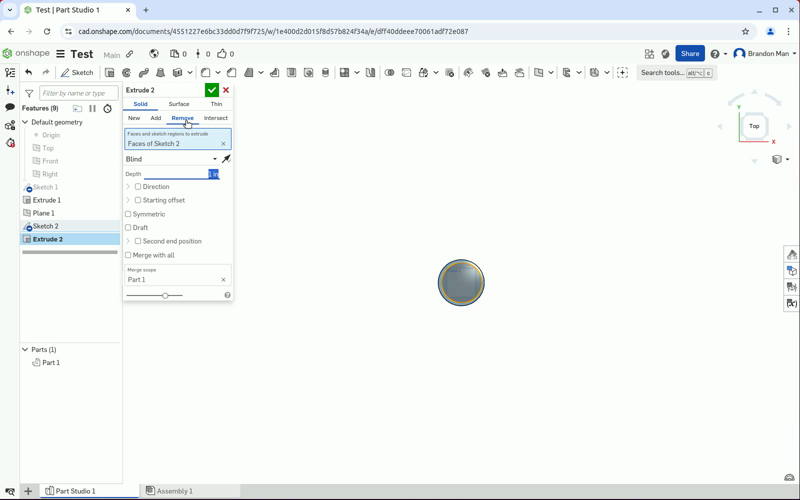
text(21.183)
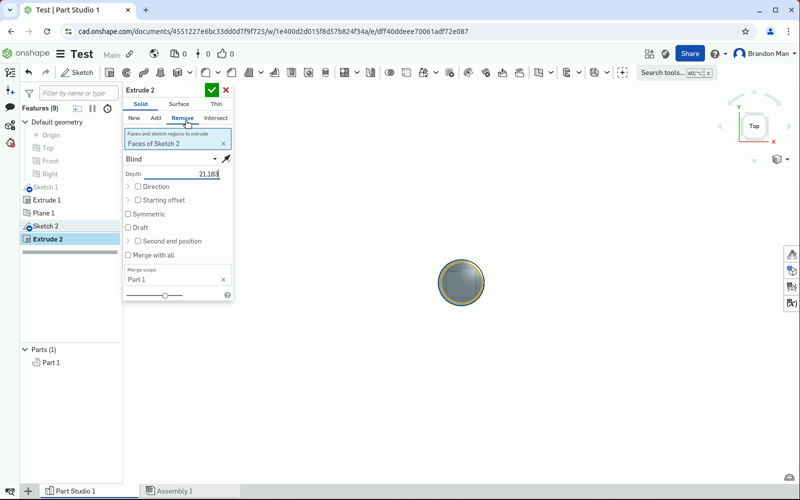
key(tab, 6)
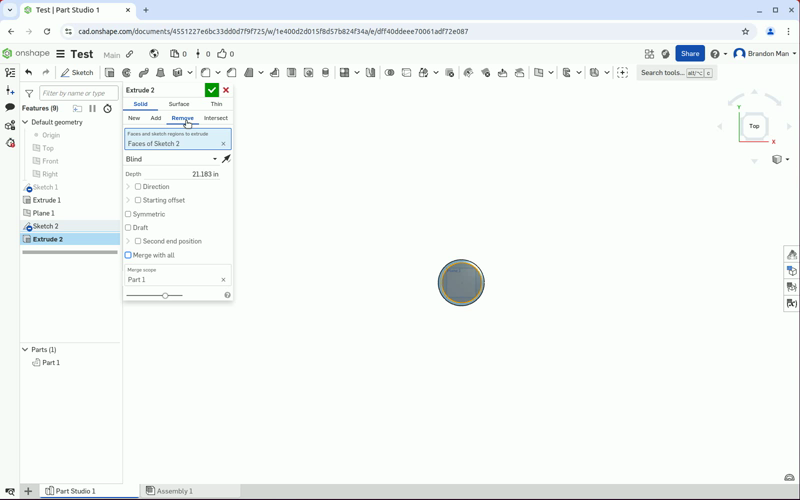
key(space)
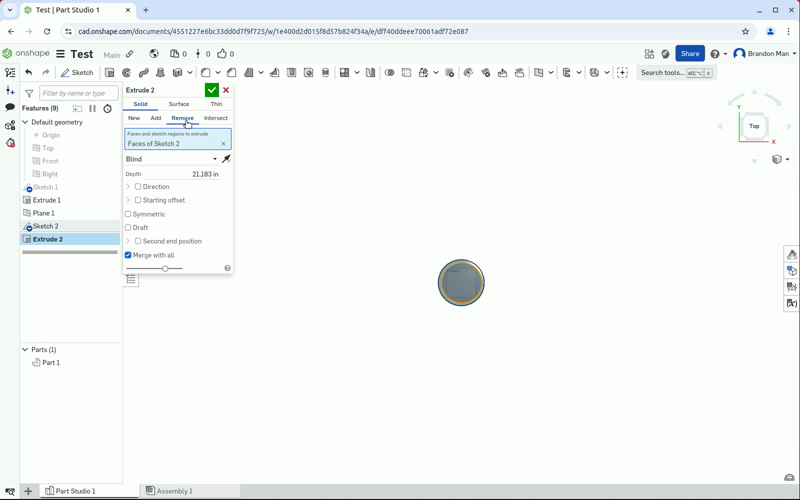
key(enter)
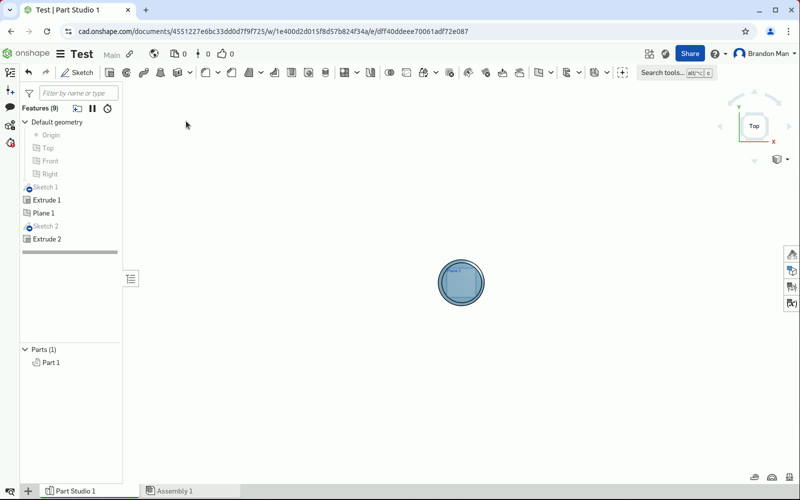
key(shift+h)
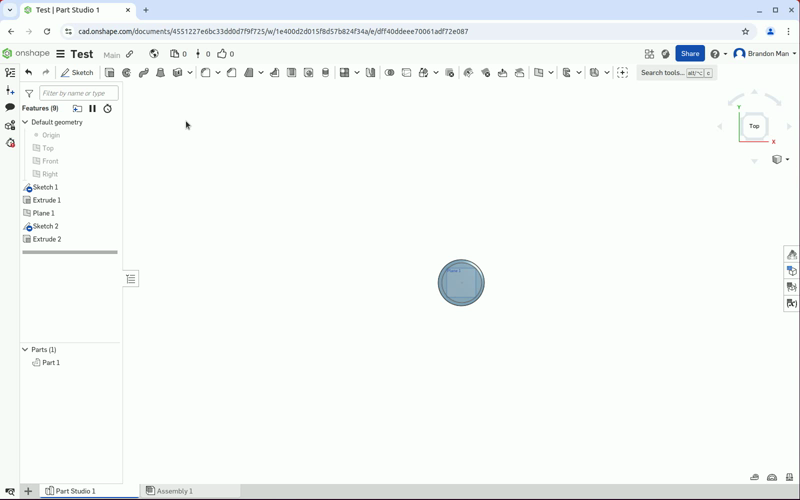
key(shift+h)
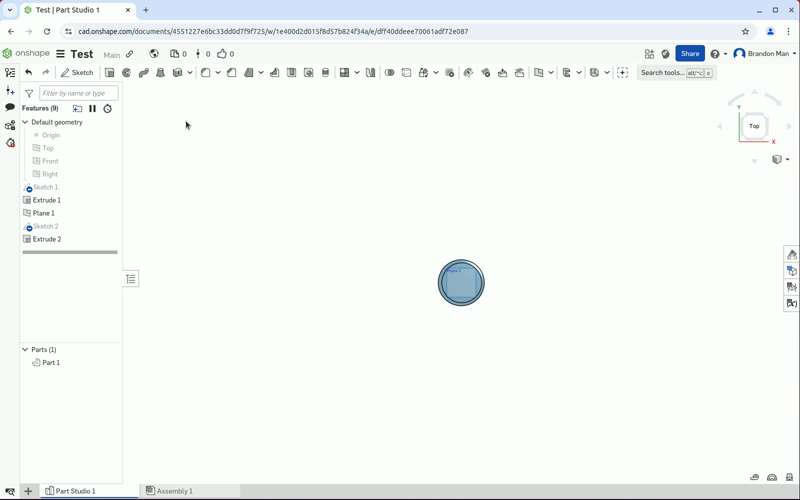
mouse_move(73, 189)
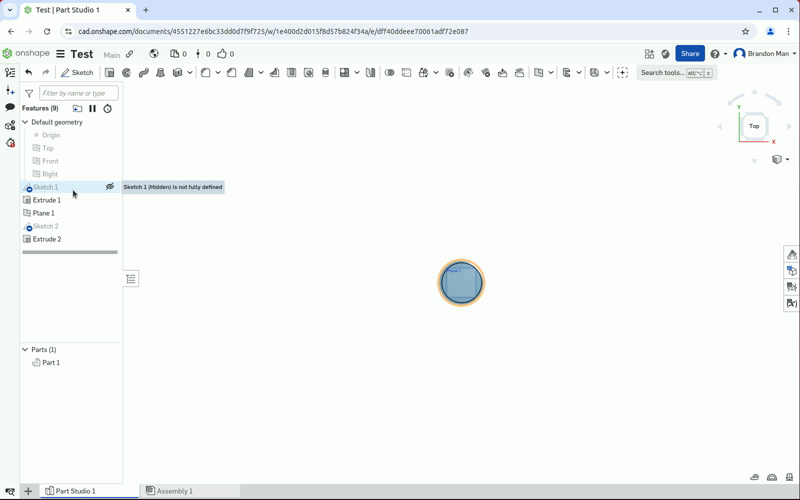
click(73, 189)
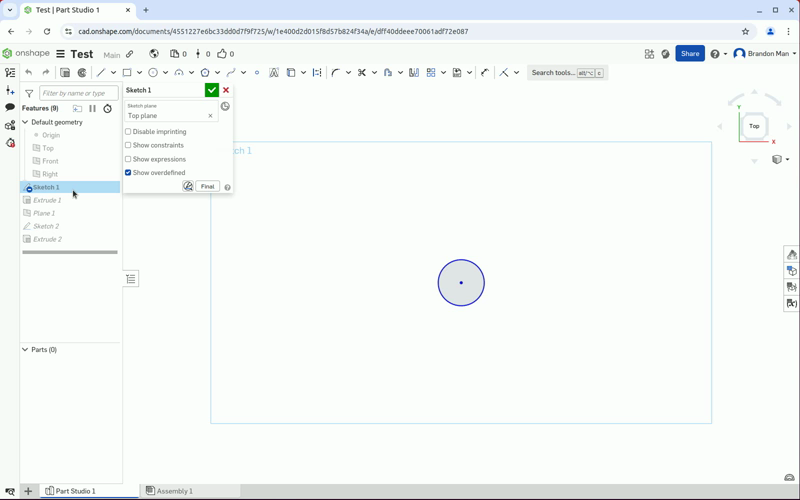
mouse_move(229, 92)
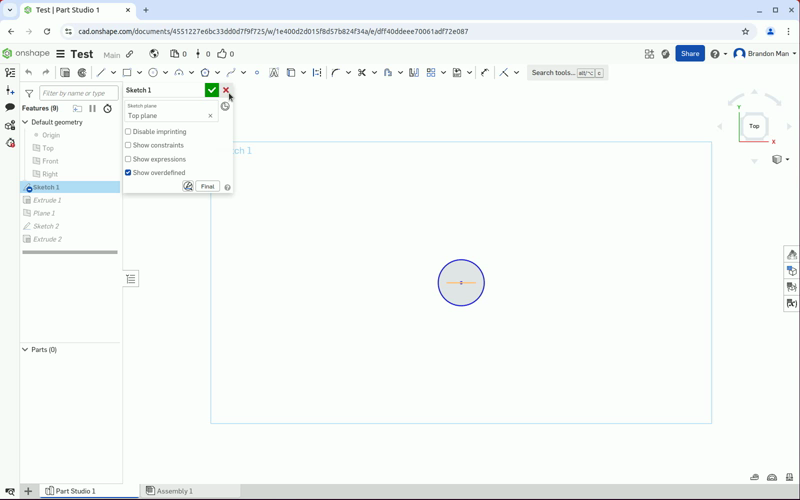
click(229, 92)
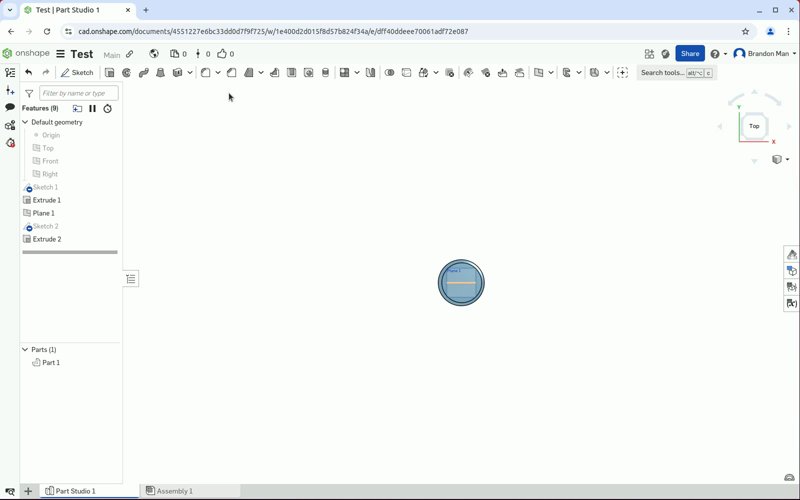
mouse_move(541, 75)
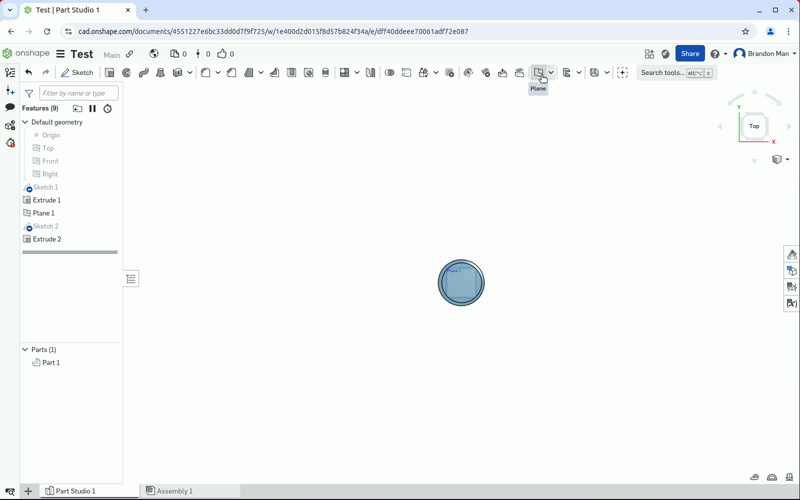
click(541, 75)
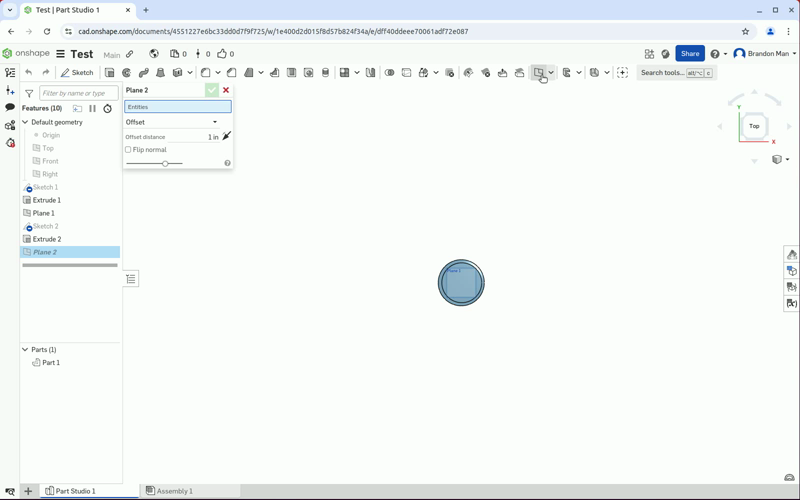
mouse_move(73, 150)
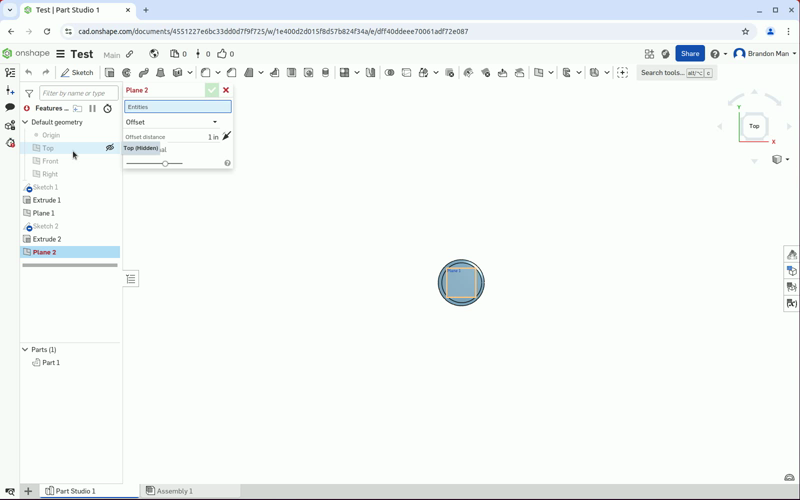
click(73, 150)
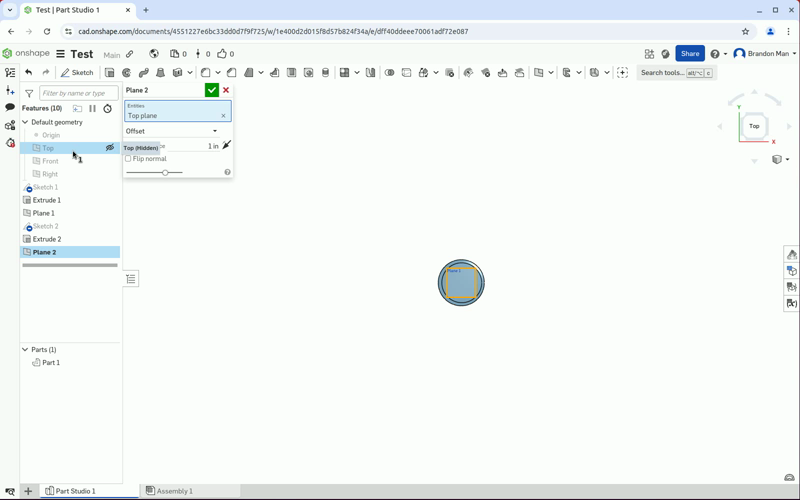
key(tab, 2)
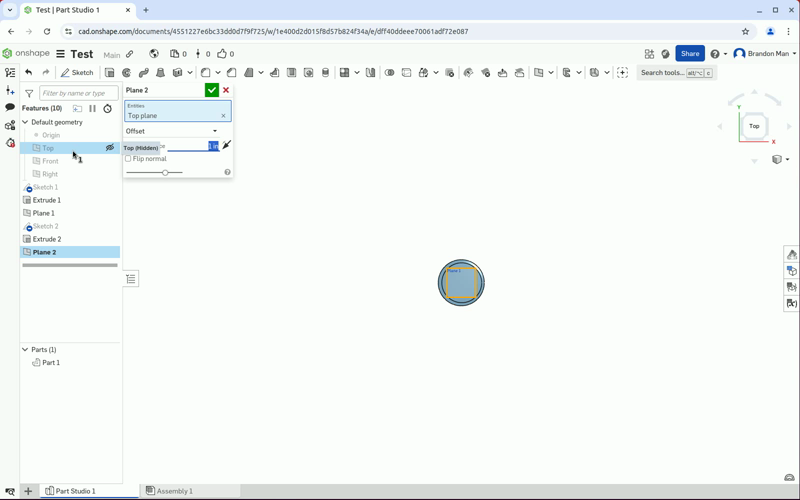
text(1.91)
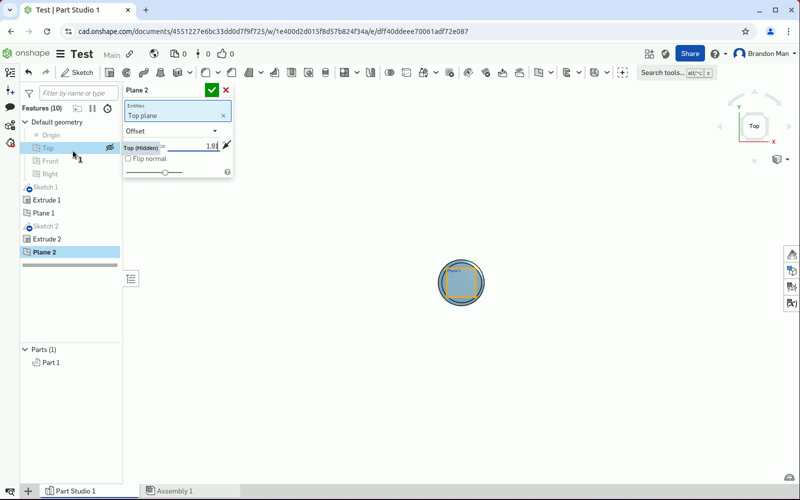
key(enter, 2)
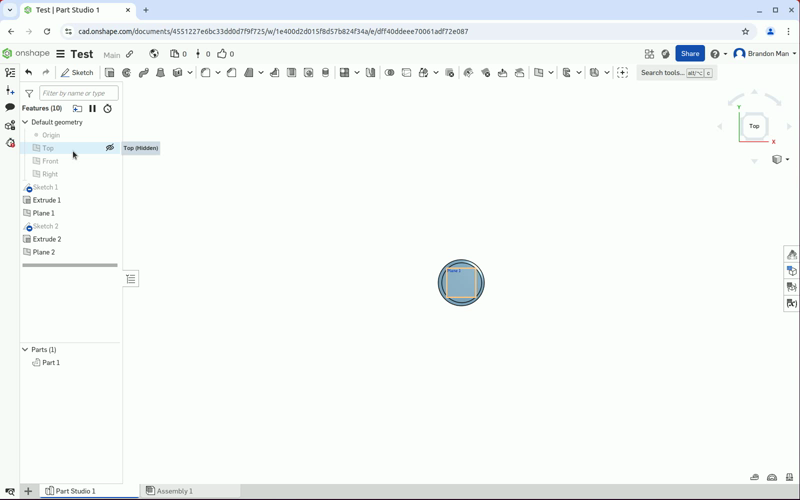
key(shift+s)
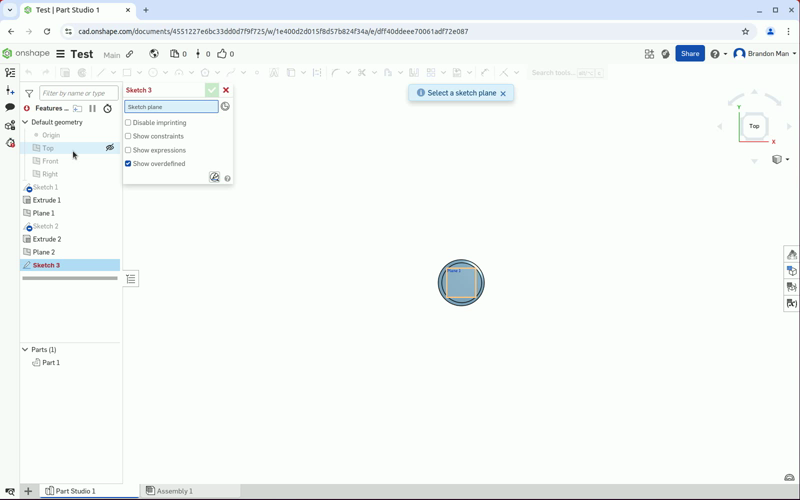
mouse_move(73, 254)
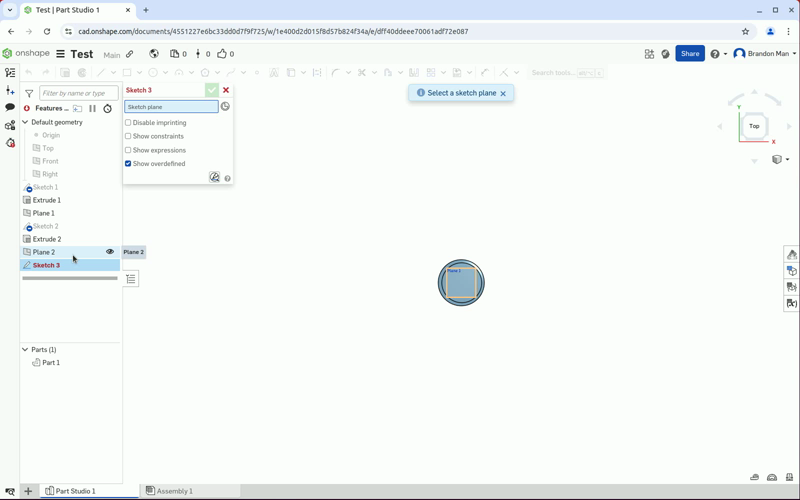
click(73, 254)
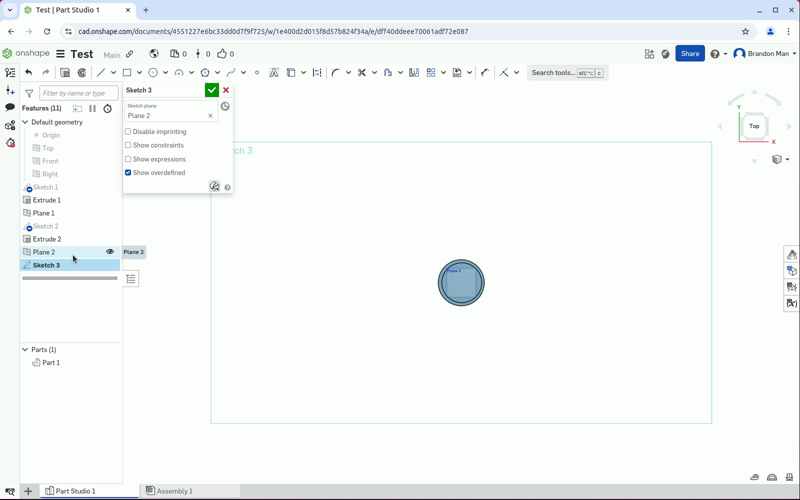
mouse_move(73, 352)
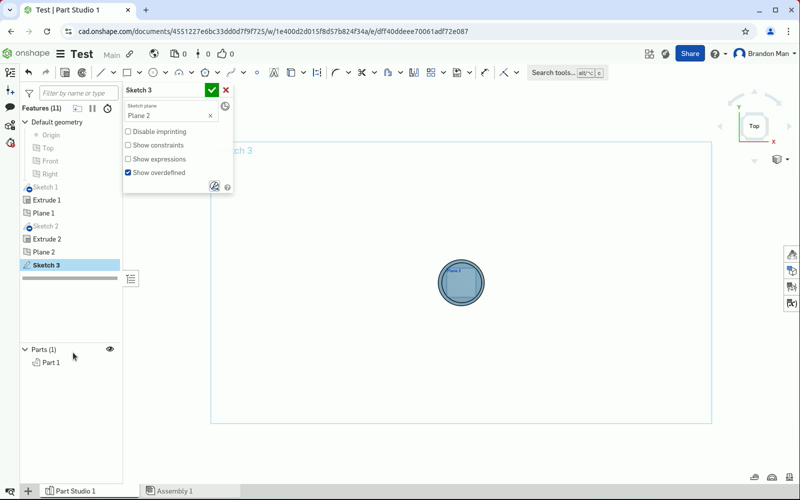
key(y)
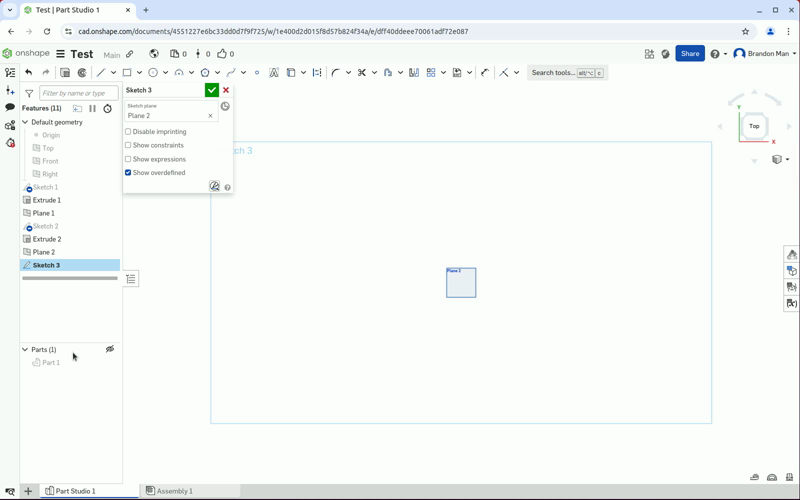
key(c)
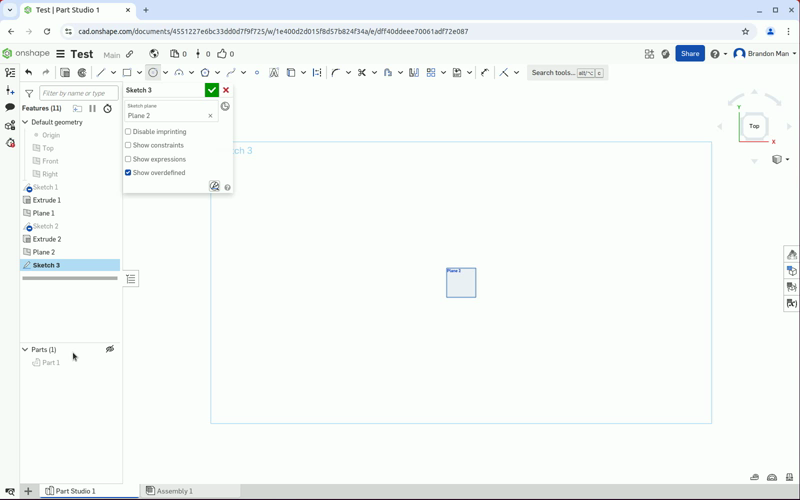
key_down(shift)
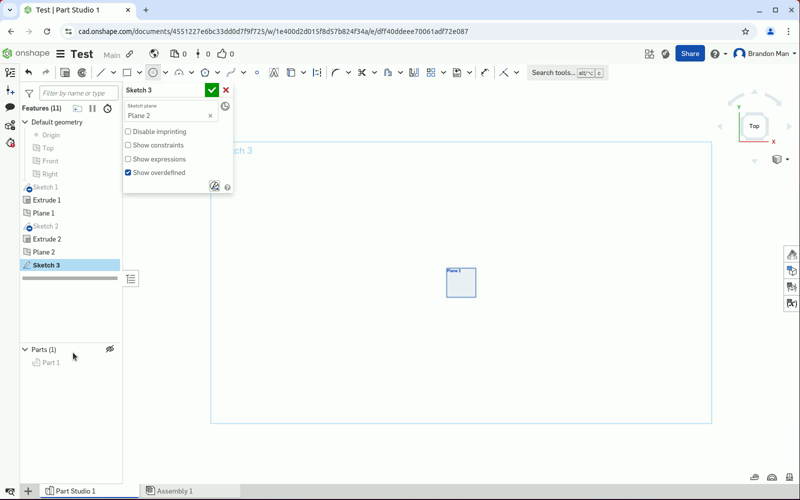
mouse_move(461, 282)
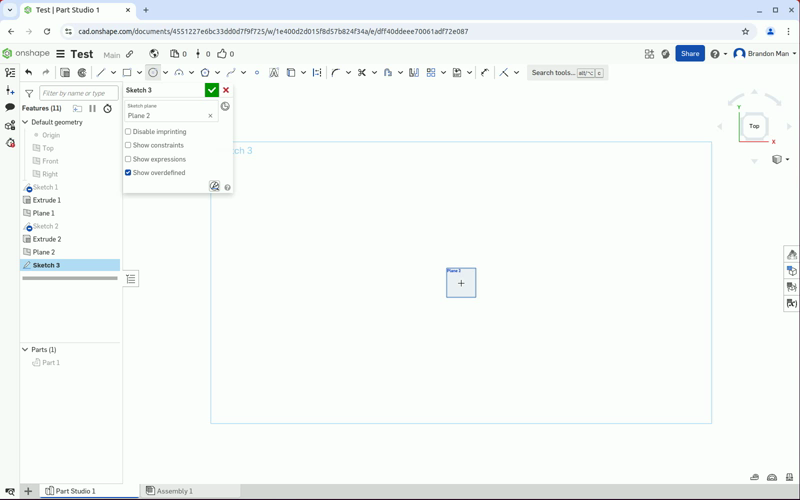
click(461, 282)
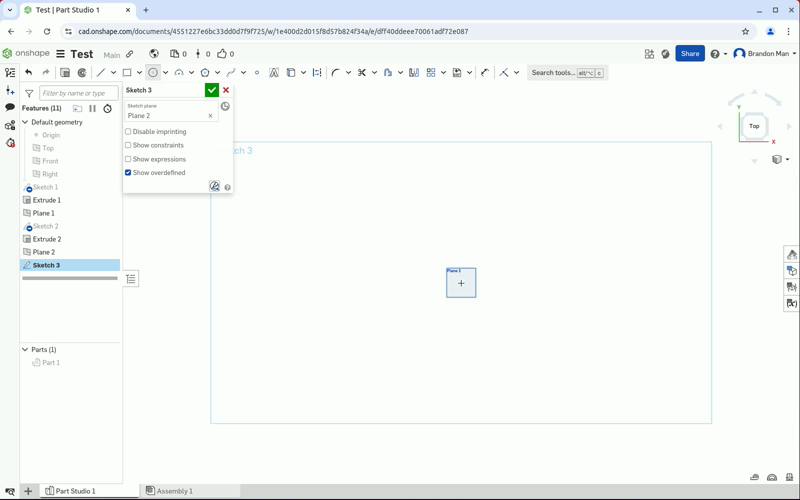
key_up(shift)
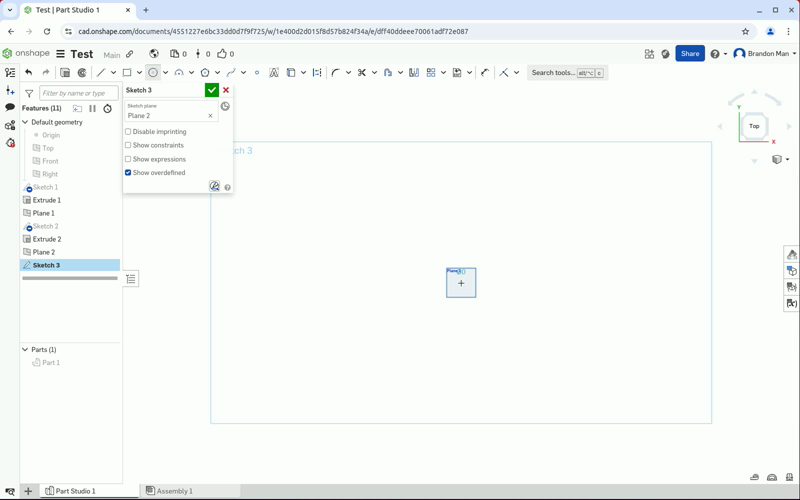
mouse_move(471, 282)
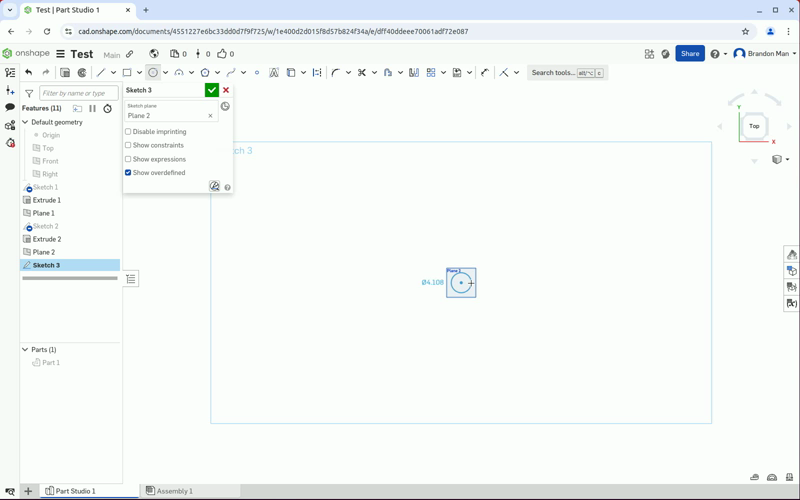
click(471, 282)
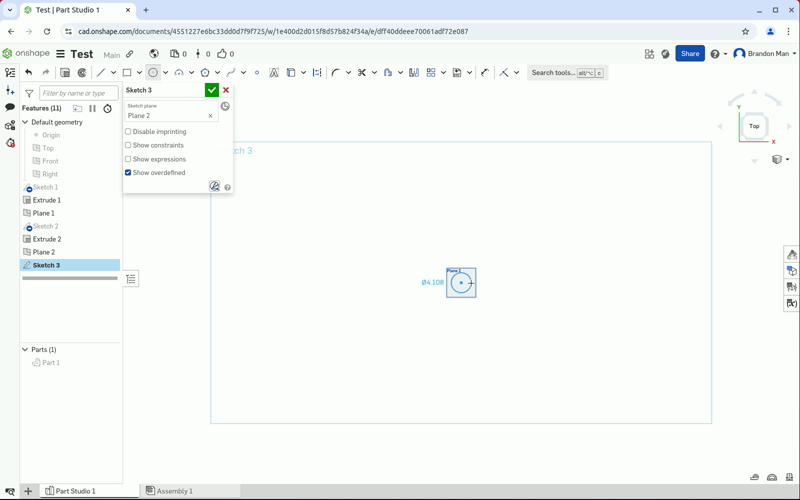
key(esc)
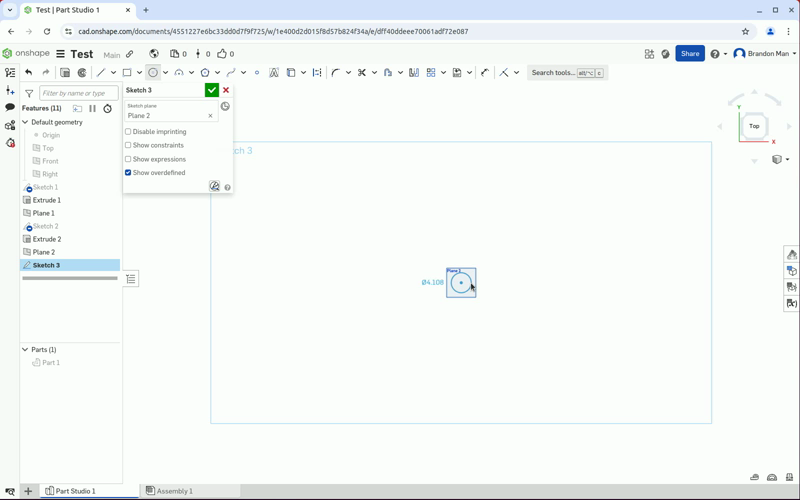
mouse_move(455, 277)
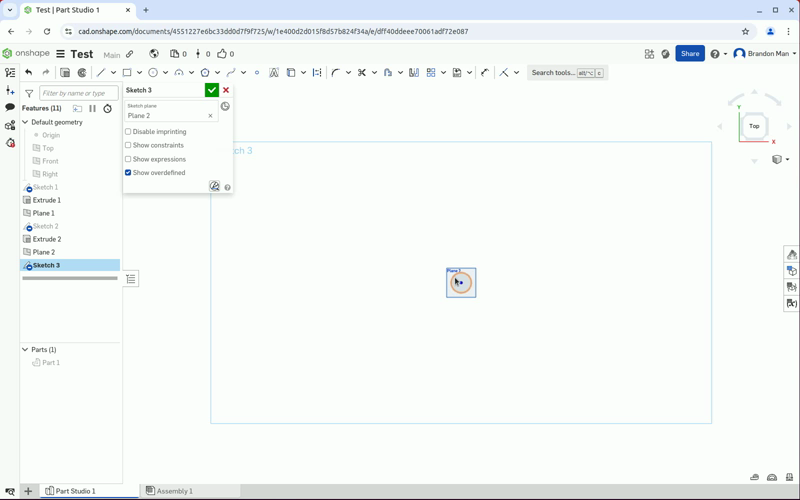
scroll(6)
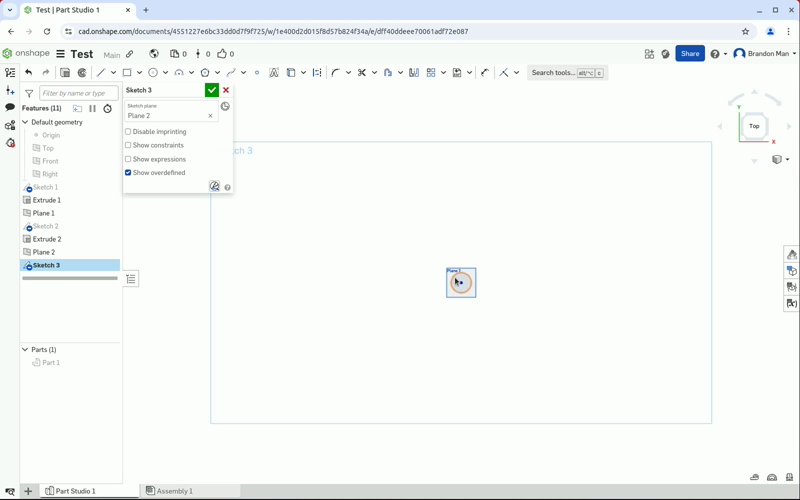
scroll(6)
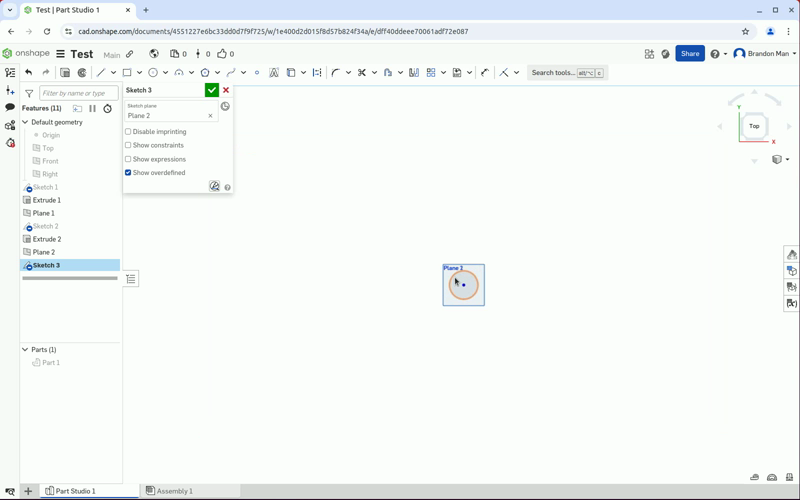
scroll(6)
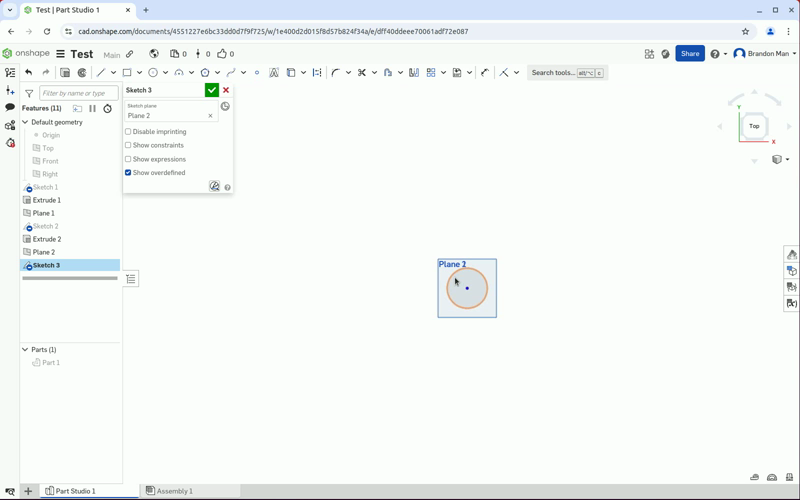
scroll(6)
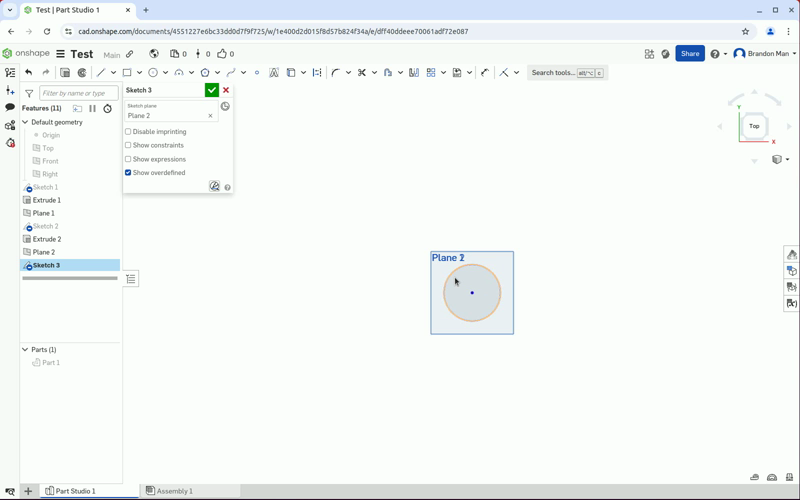
scroll(6)
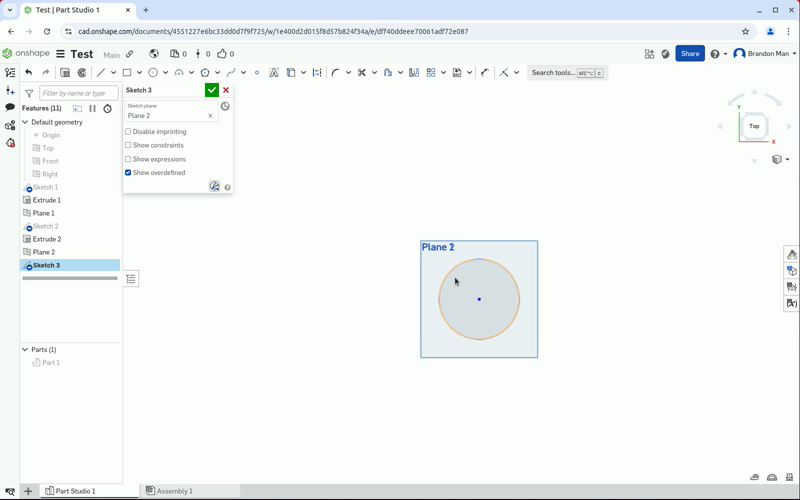
scroll(6)
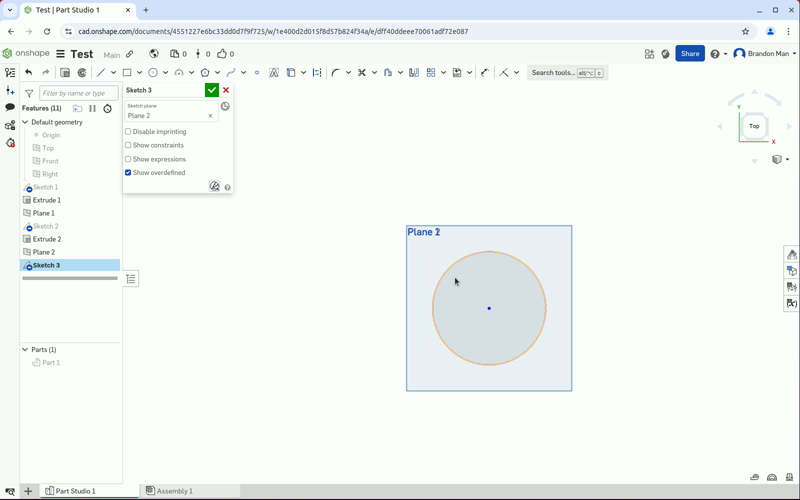
scroll(6)
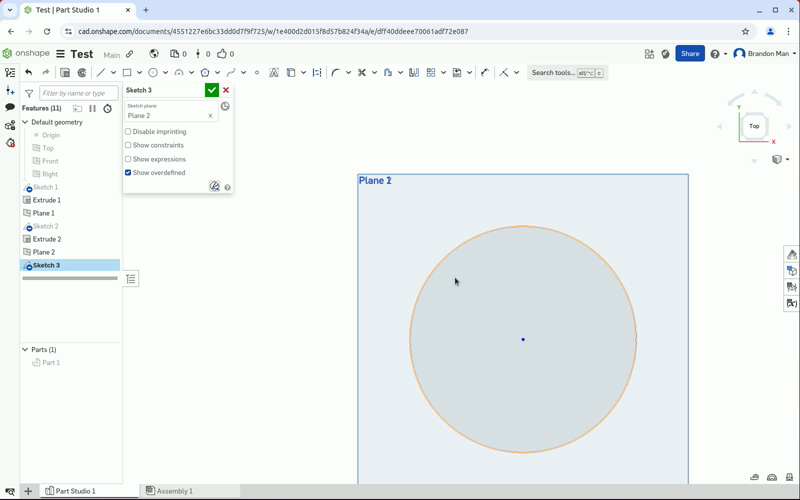
click(455, 277)
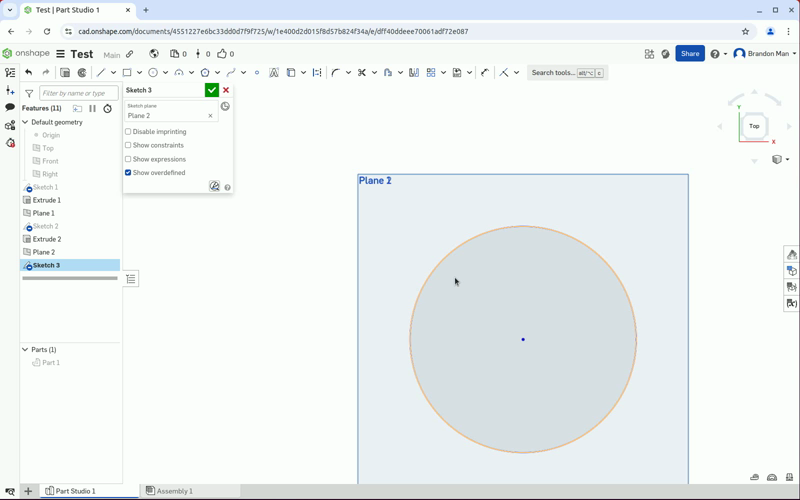
scroll(-6)
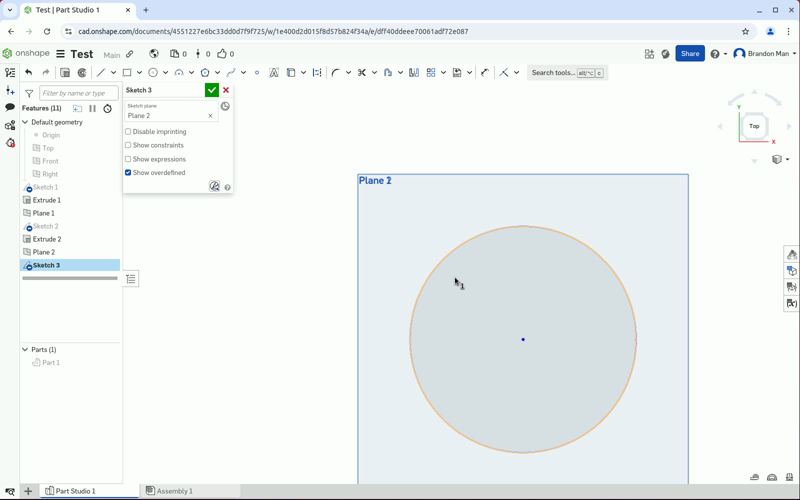
scroll(-6)
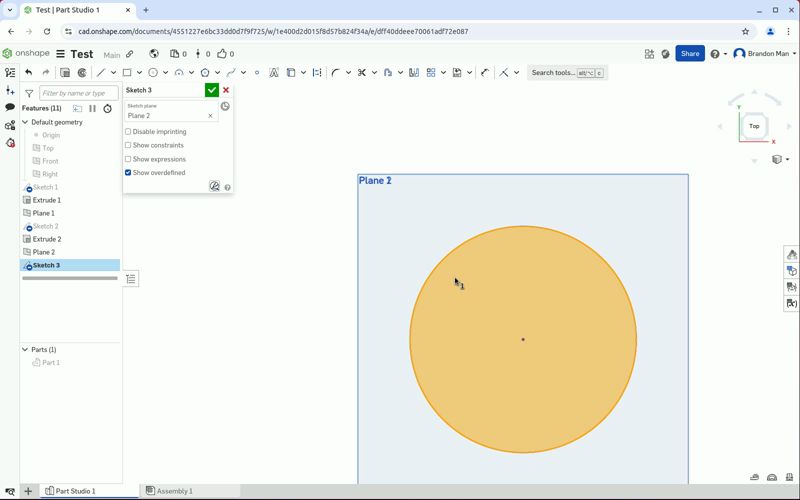
scroll(-6)
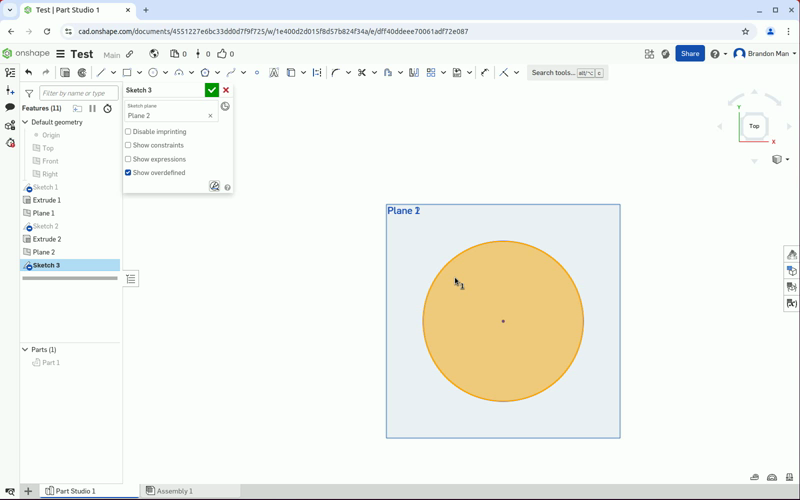
scroll(-6)
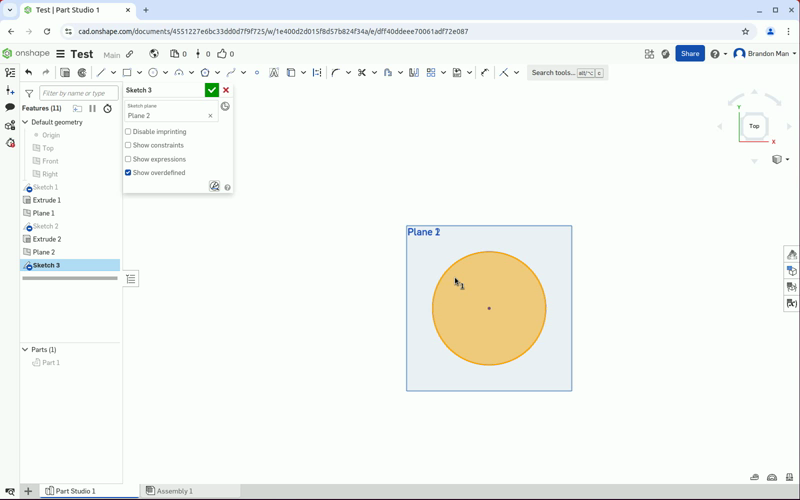
scroll(-6)
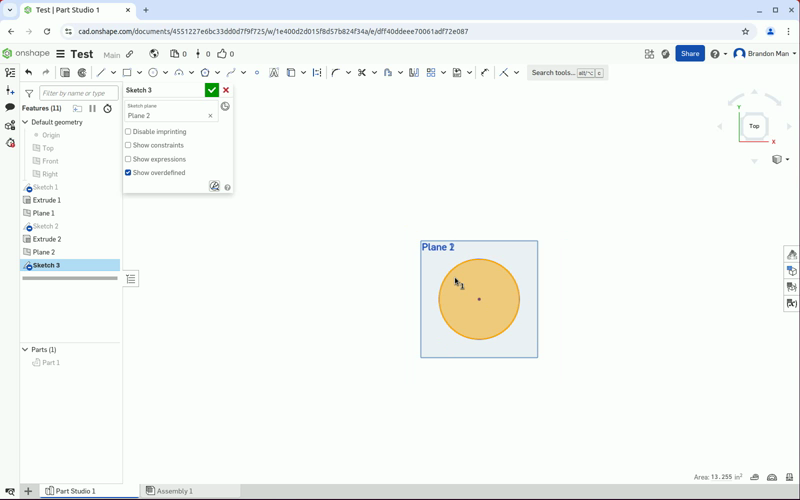
scroll(-6)
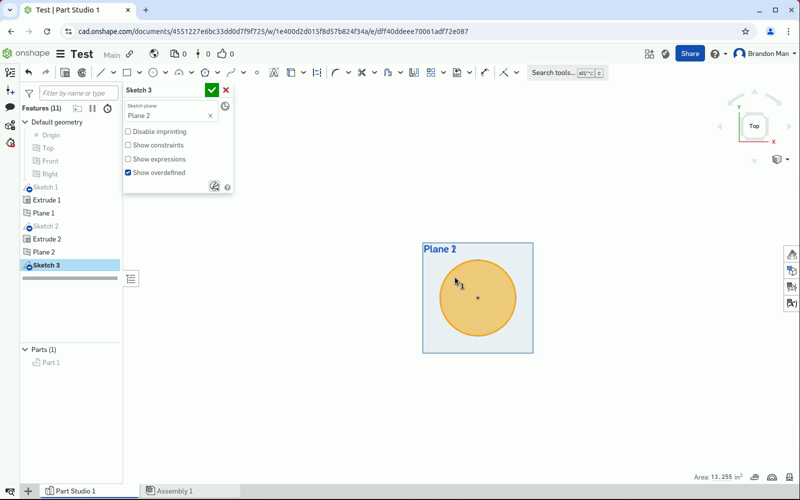
scroll(-6)
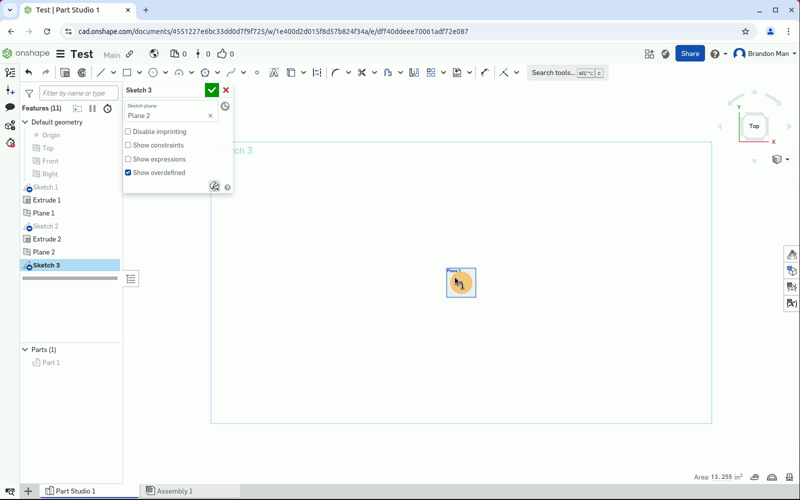
mouse_move(73, 352)
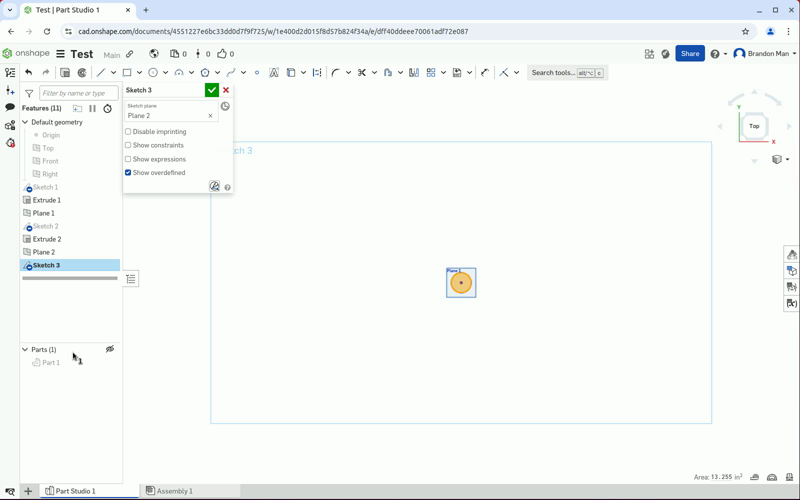
key(shift+y)
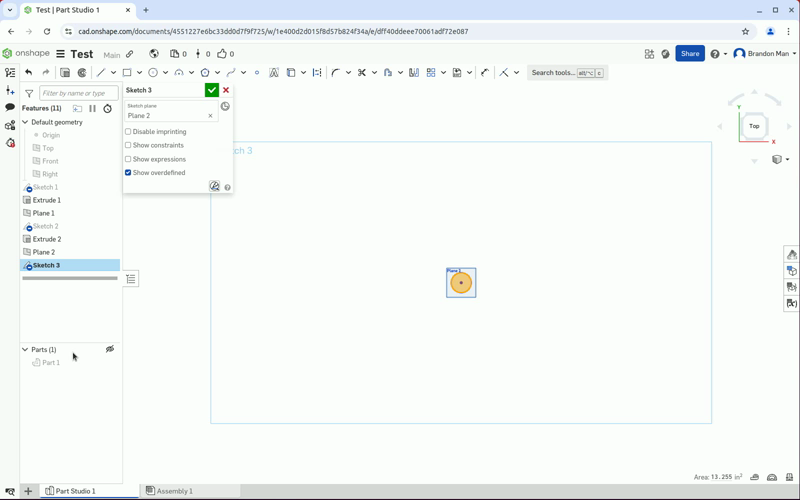
key(shift+e)
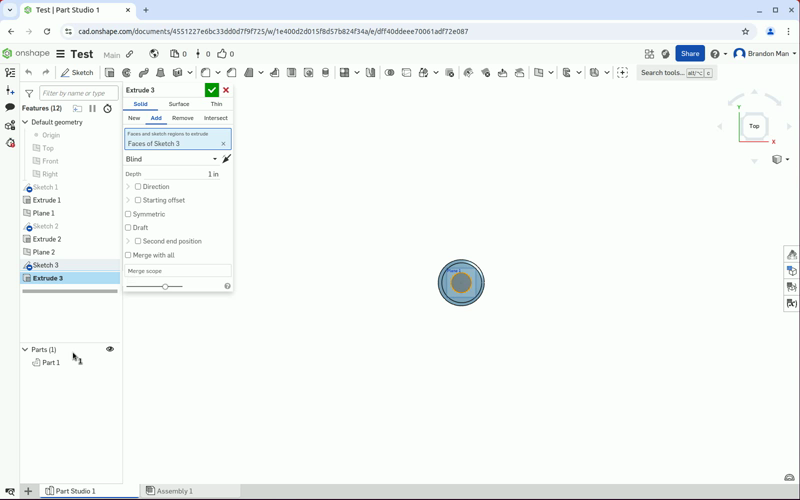
mouse_move(143, 106)
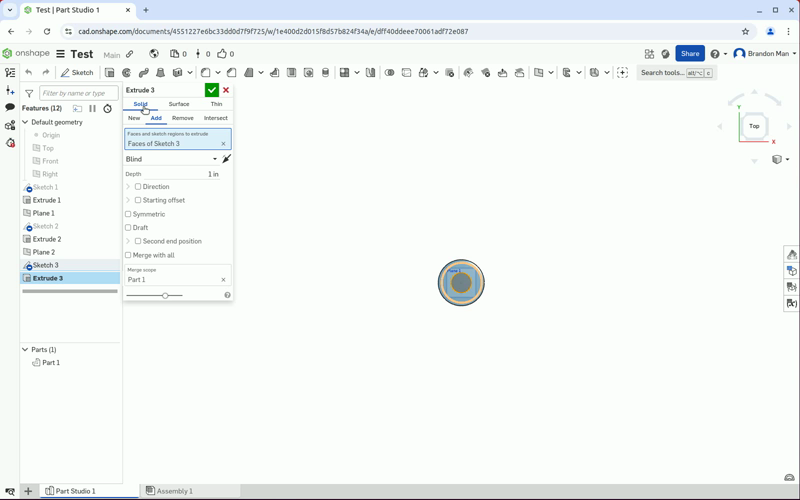
click(143, 106)
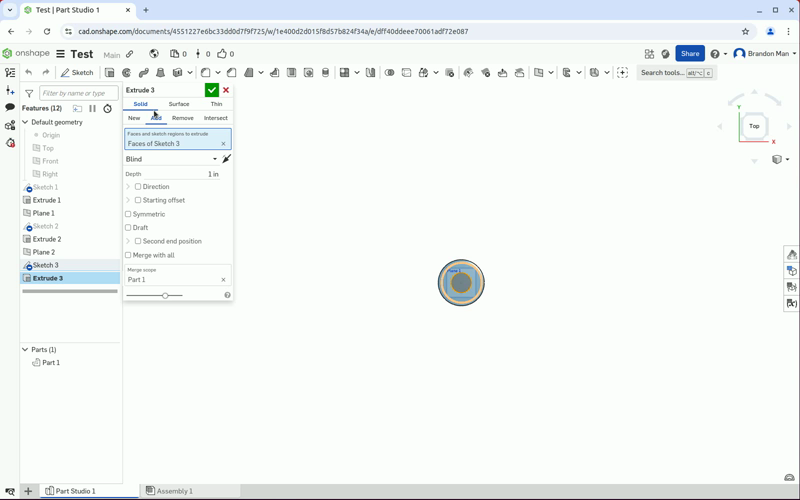
mouse_move(186, 120)
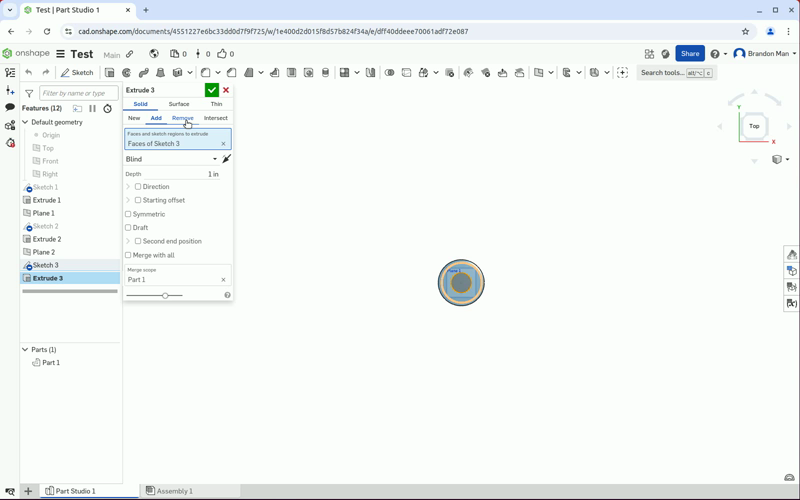
click(186, 120)
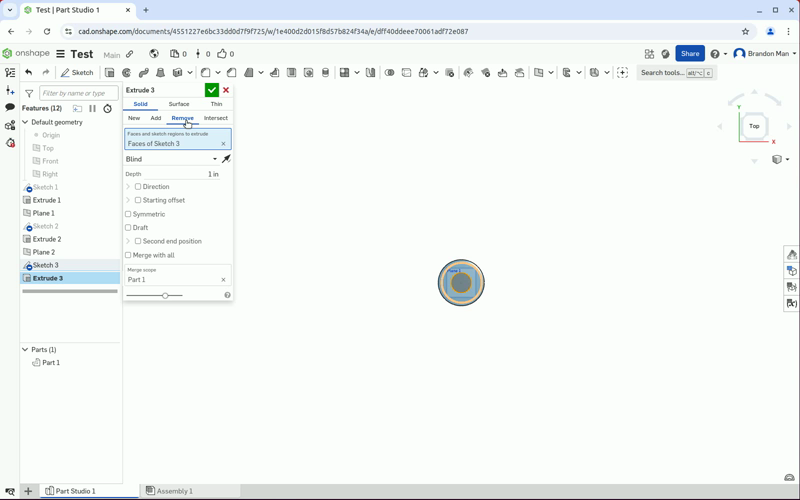
key(tab, 4)
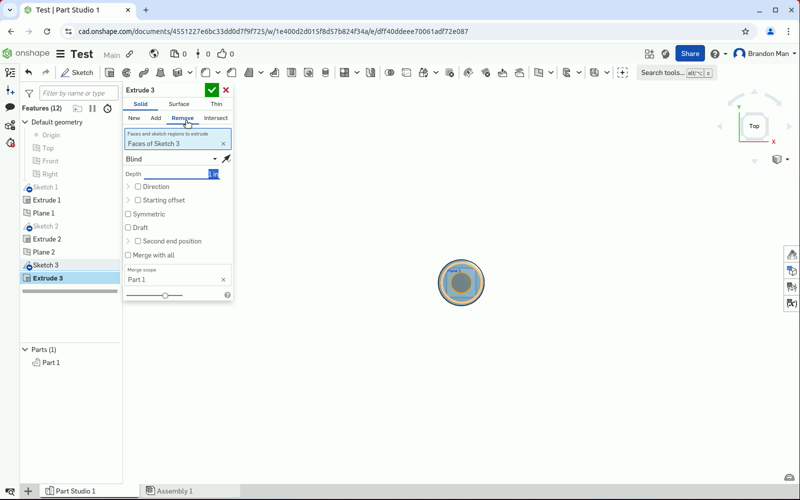
text(19.498)
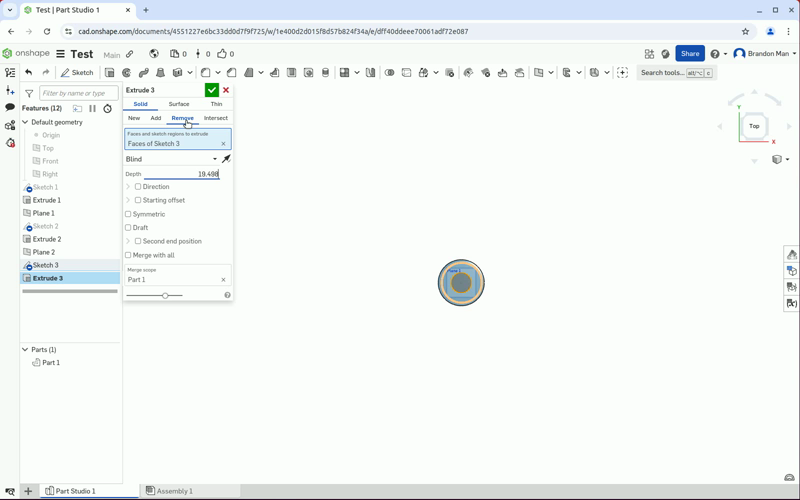
key(tab, 6)
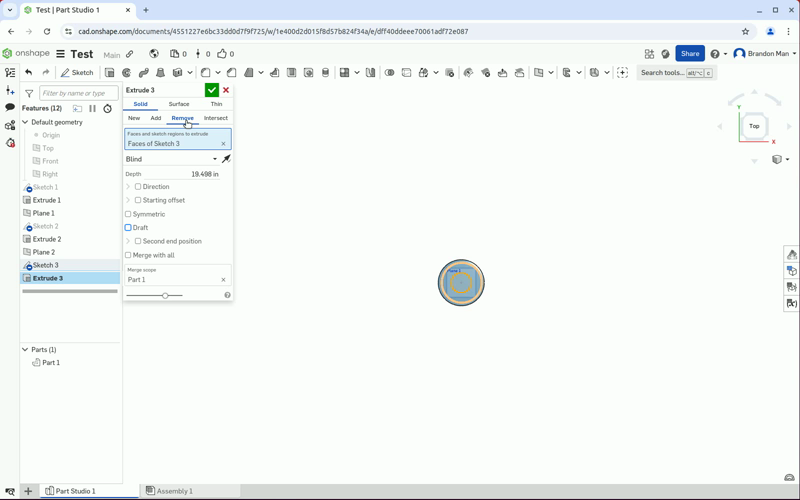
key(space)
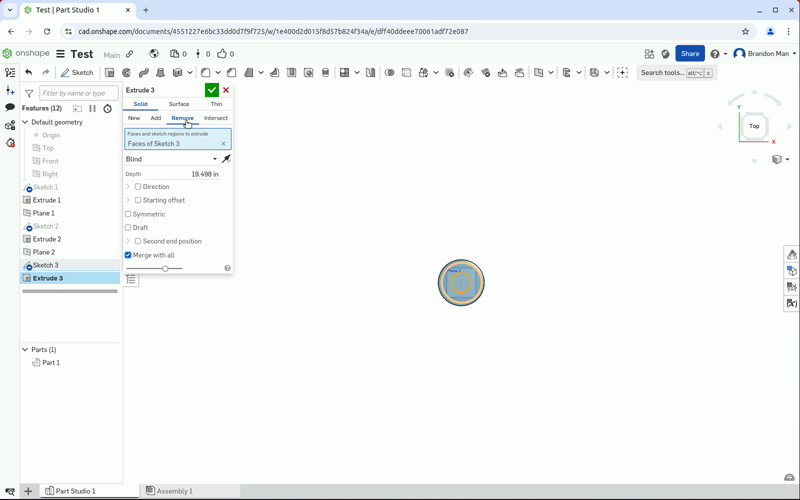
key(enter)
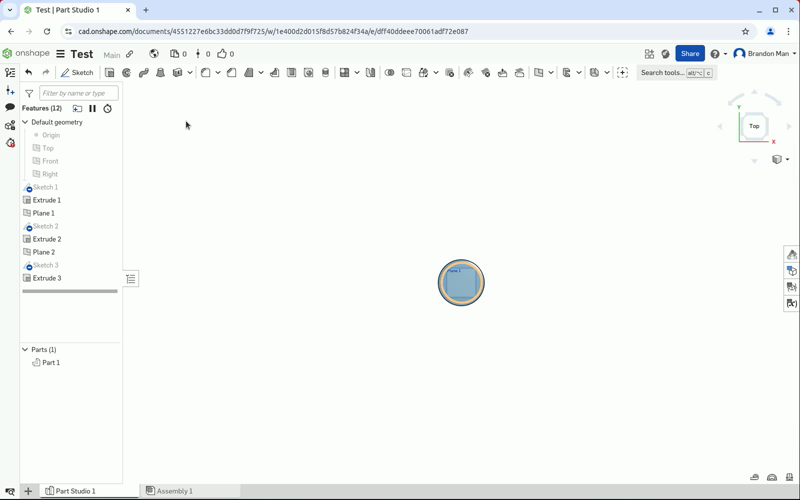
key(shift+h)
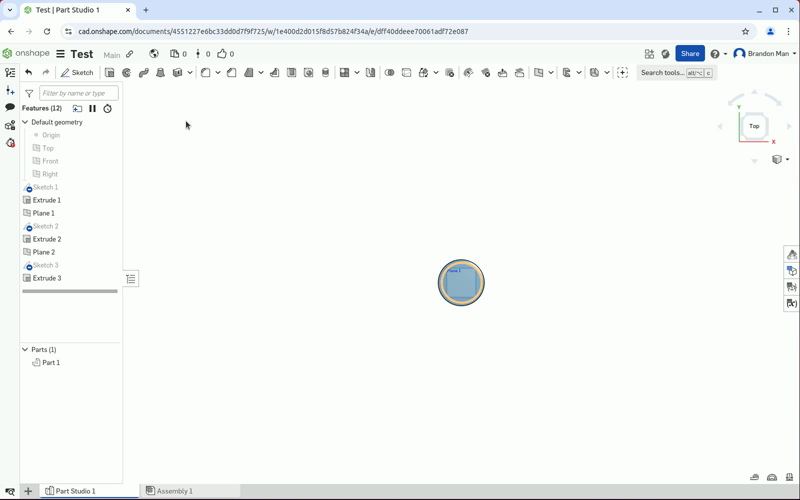
key(shift+h)
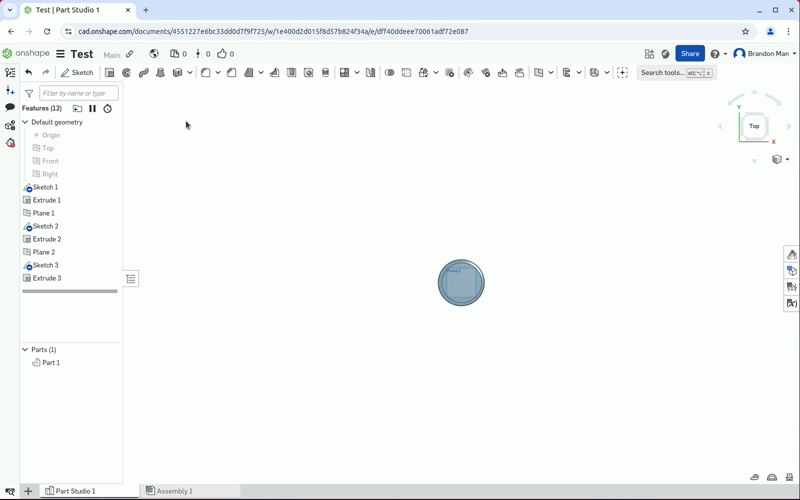
key(shift+7)
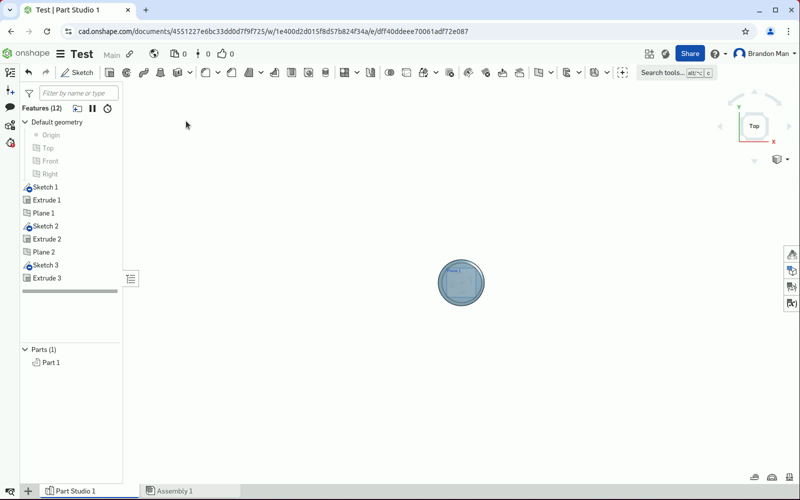
key(up, 3)
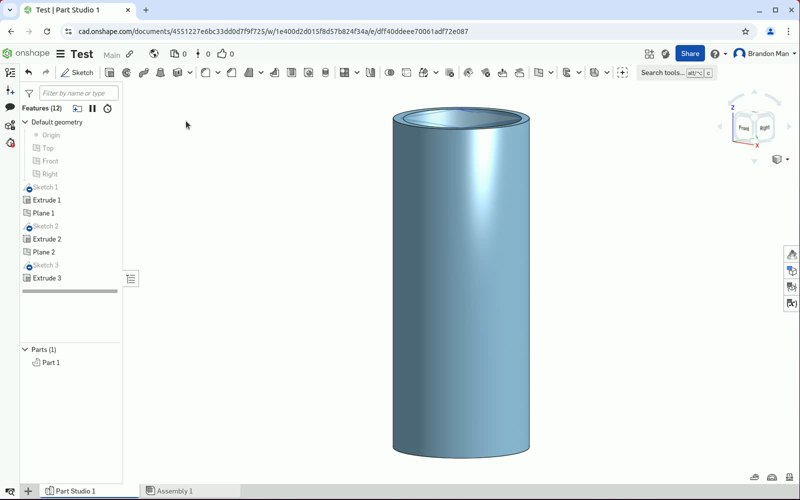
key(left, 3)
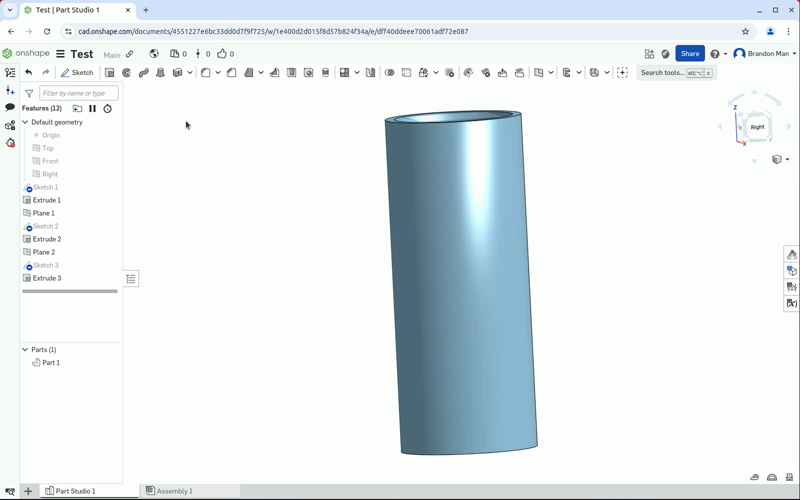
key(right, 3)
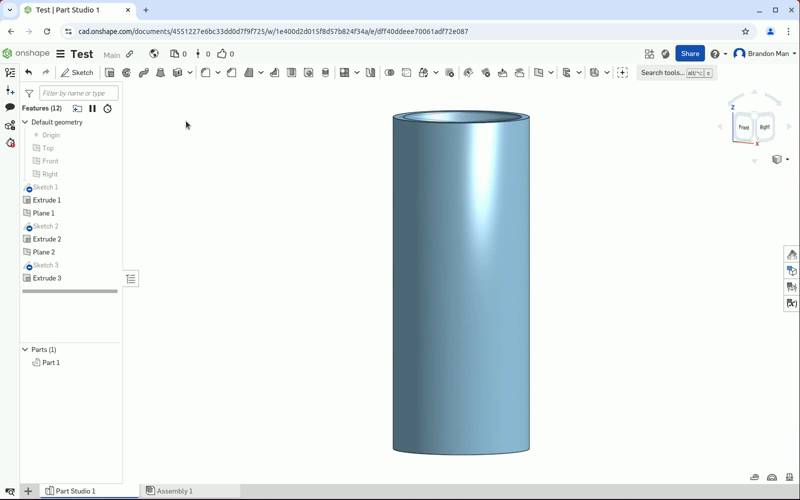
key(down, 3)
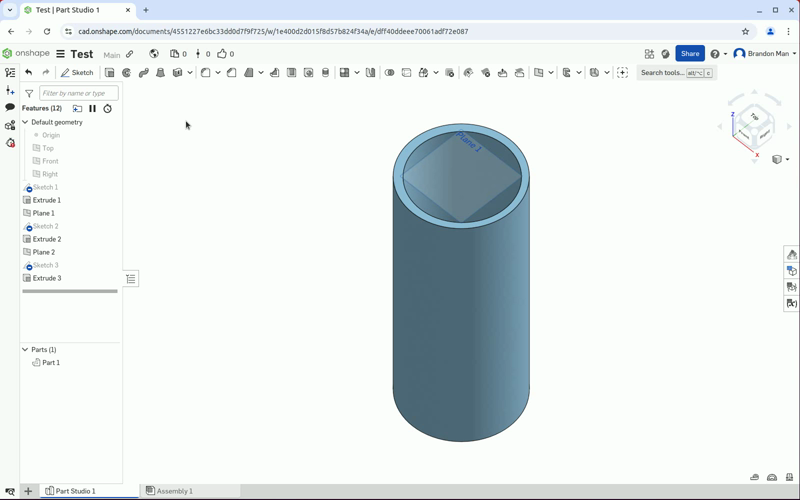
mouse_move(73, 189)
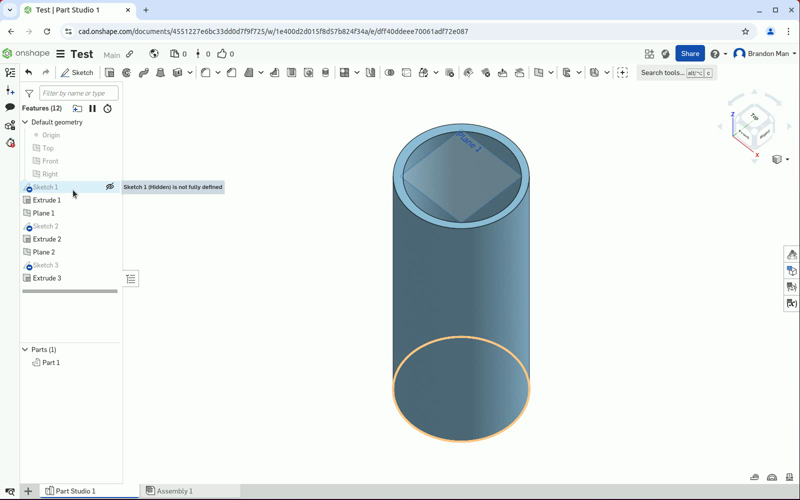
click(73, 189)